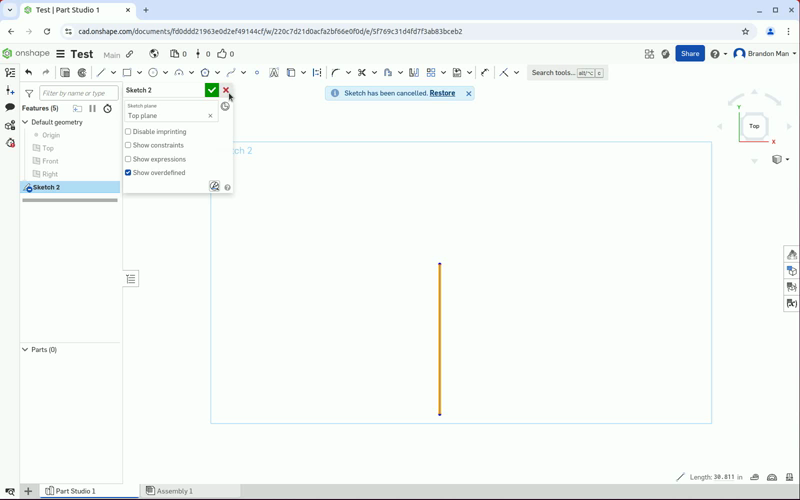
key(shift+h)
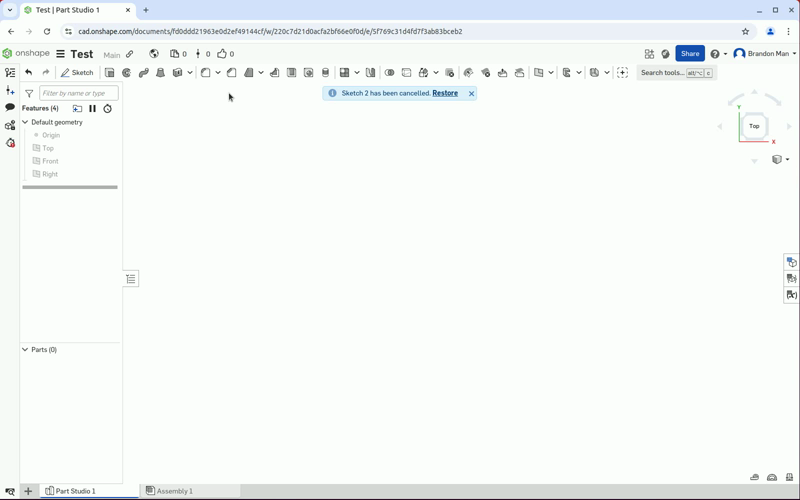
mouse_move(73, 352)
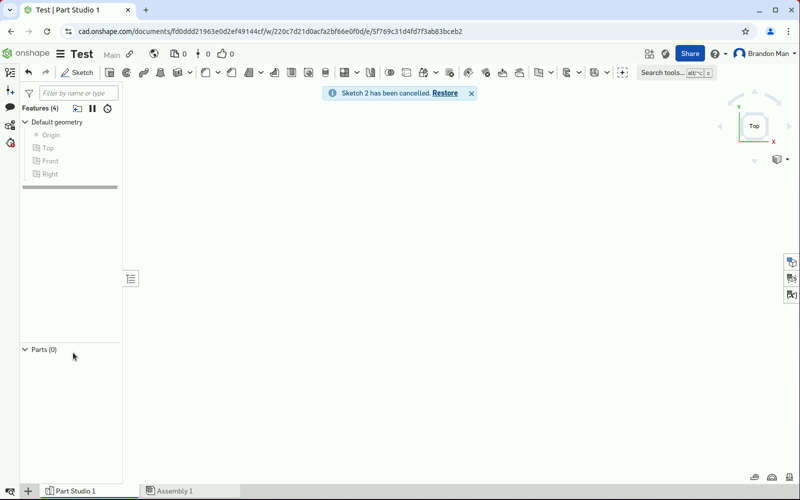
key(y)
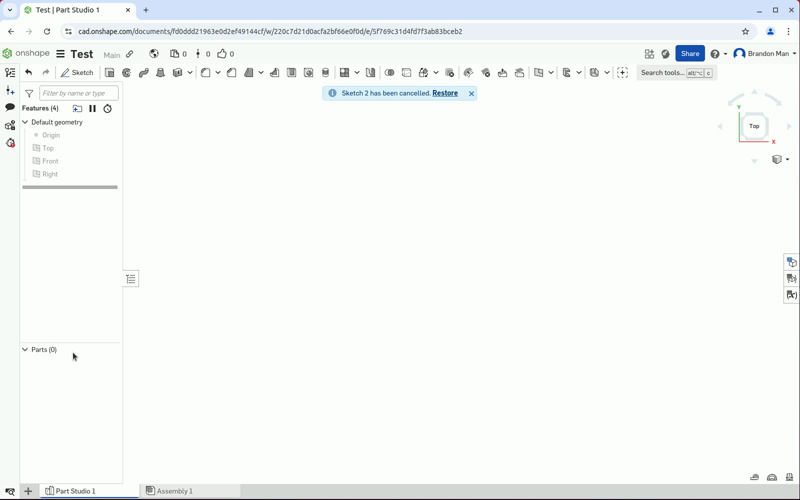
key(shift+p)
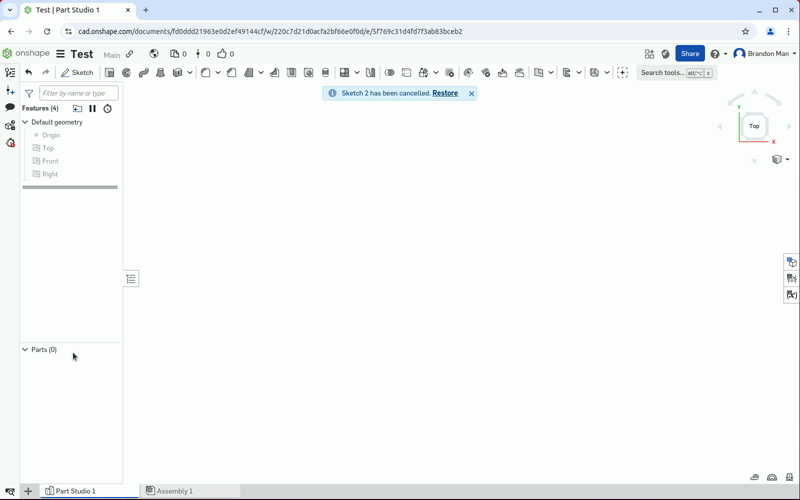
key(space)
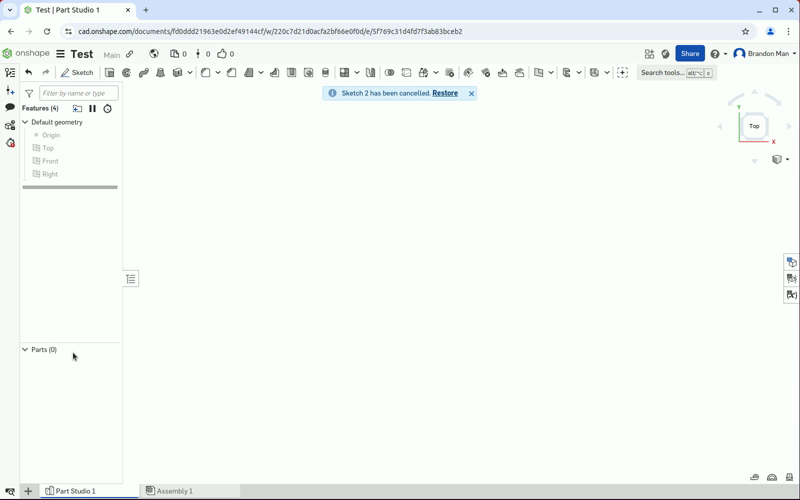
key_down(shift)
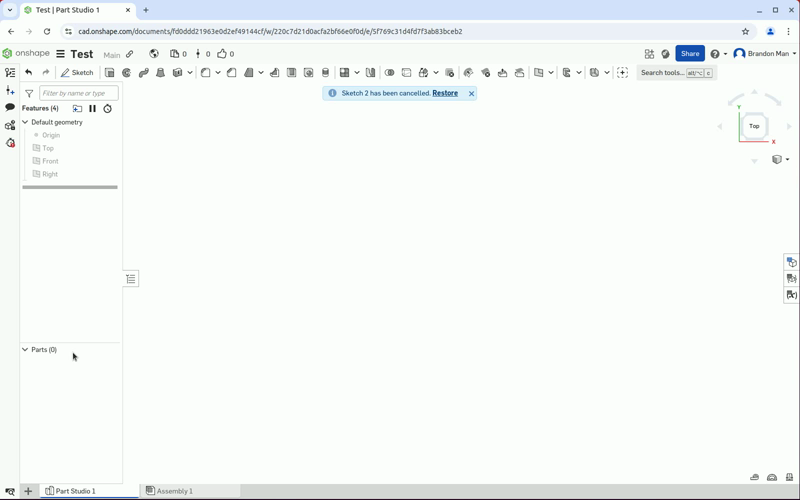
key(up)
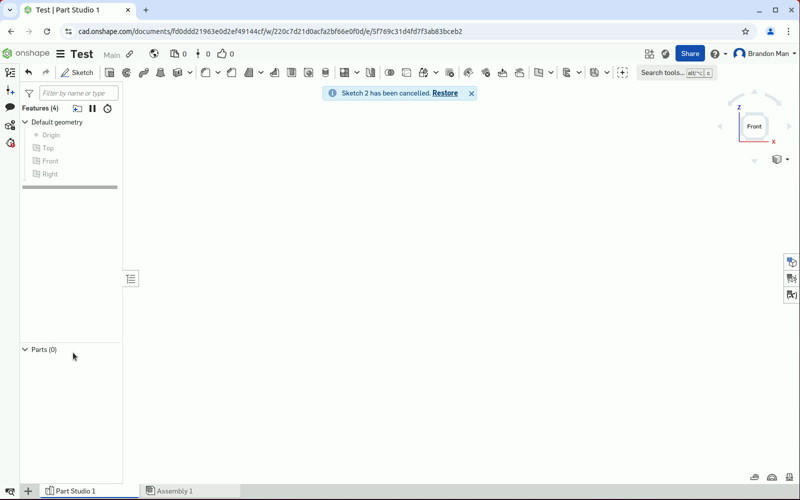
key_up(shift)
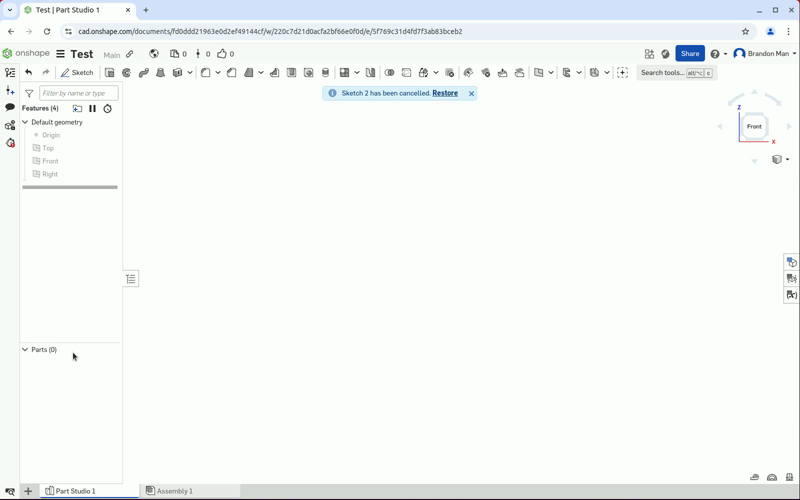
mouse_move(73, 352)
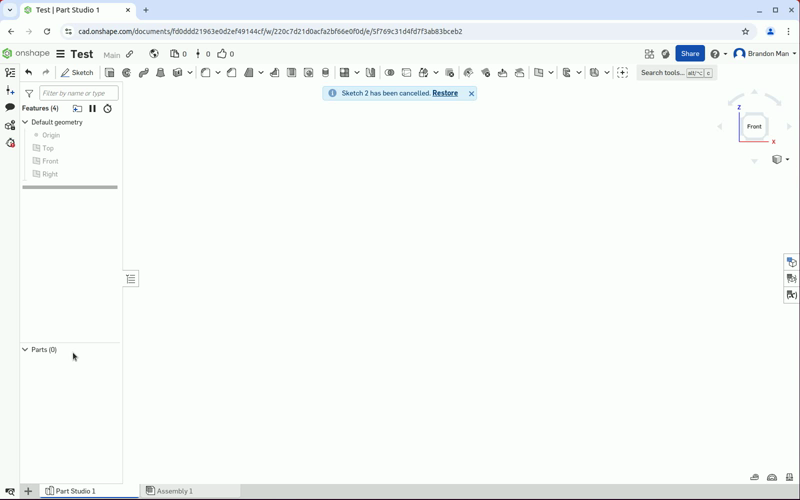
key(shift+y)
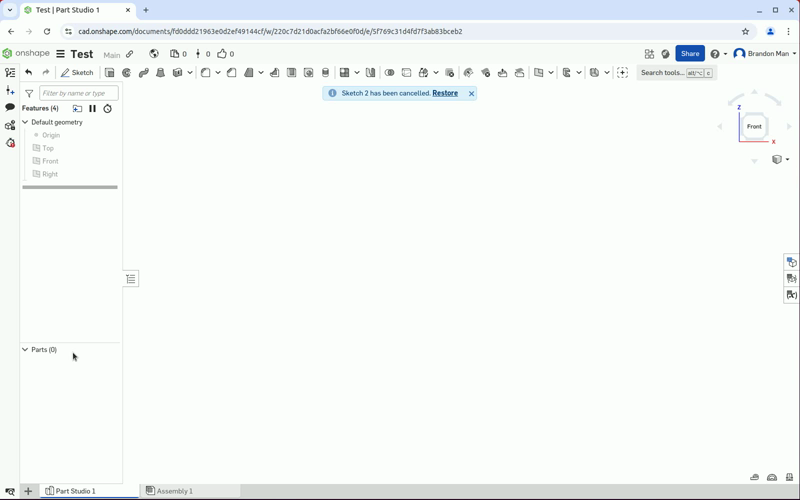
key(shift+s)
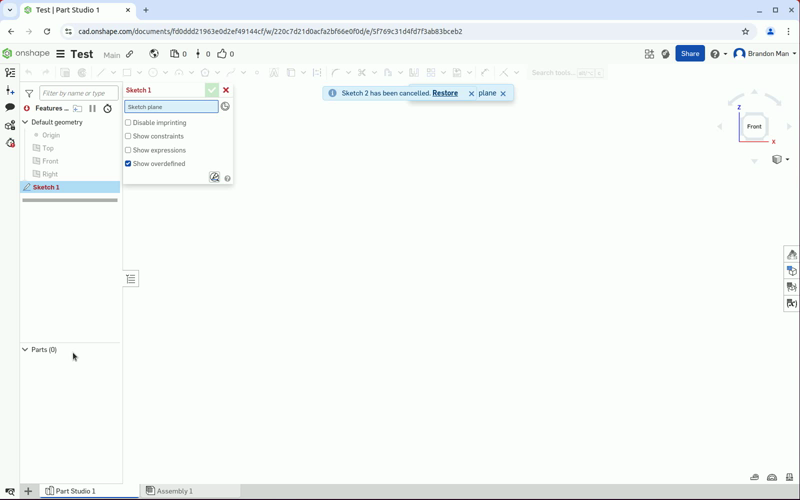
mouse_move(73, 163)
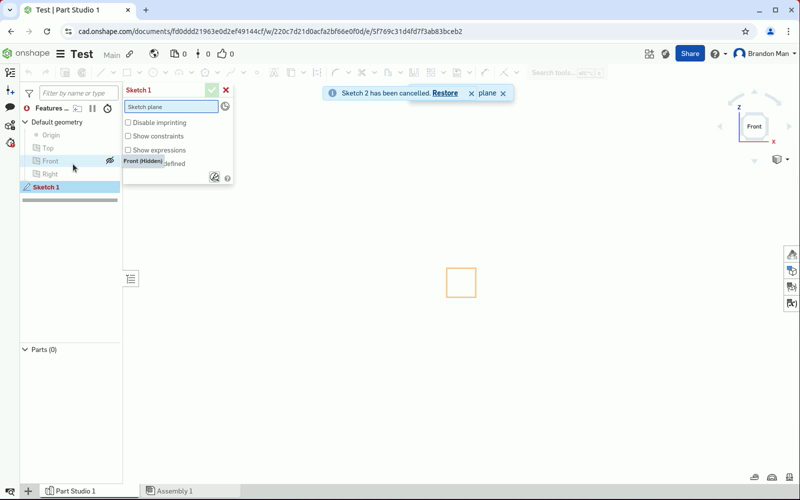
click(73, 163)
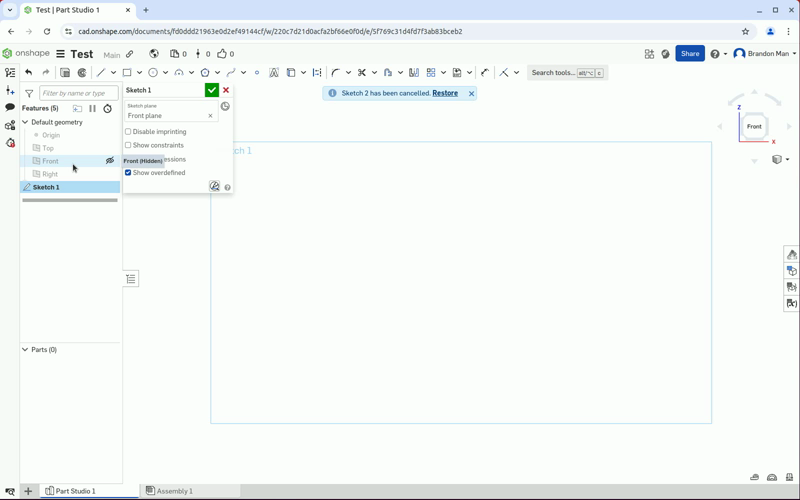
mouse_move(73, 352)
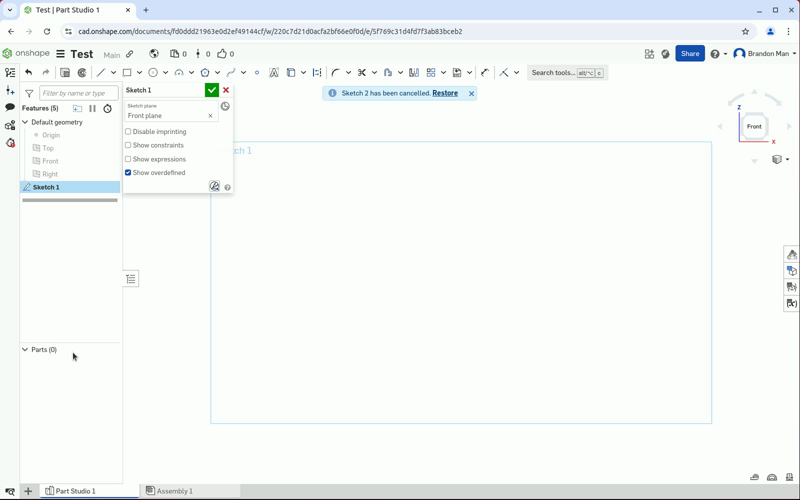
key(y)
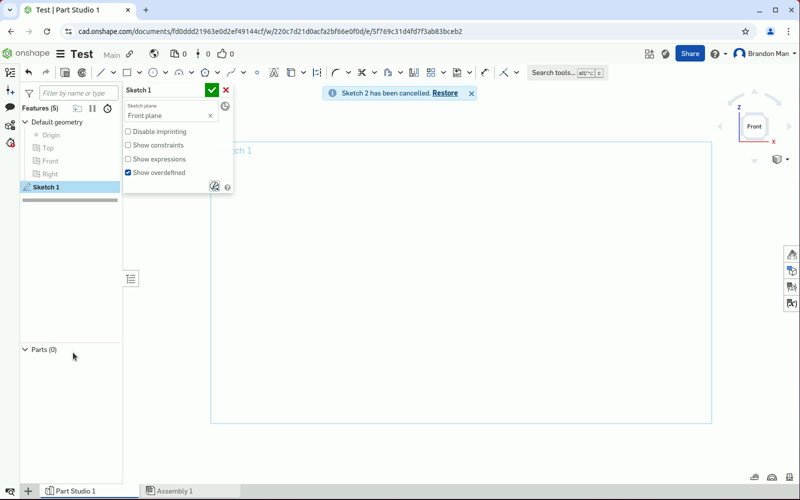
key(a)
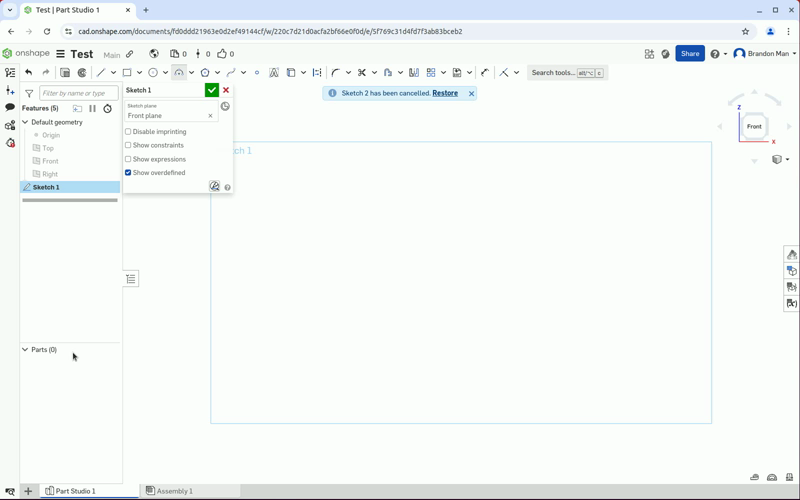
key_down(shift)
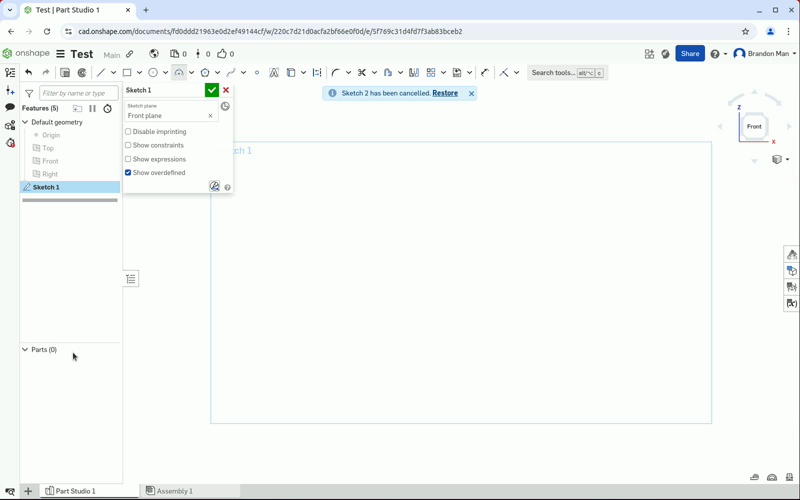
mouse_move(406, 298)
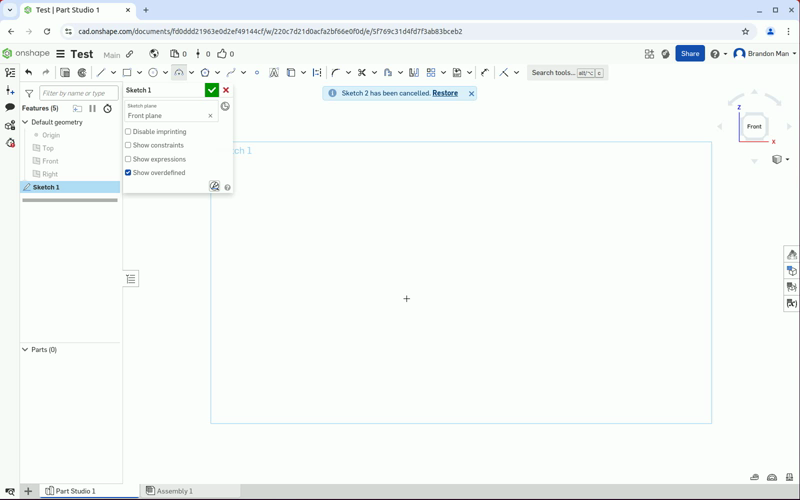
click(406, 298)
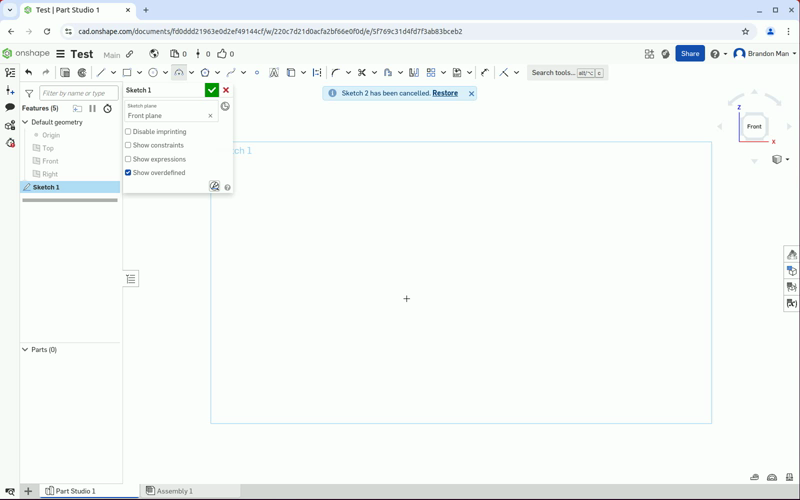
key_up(shift)
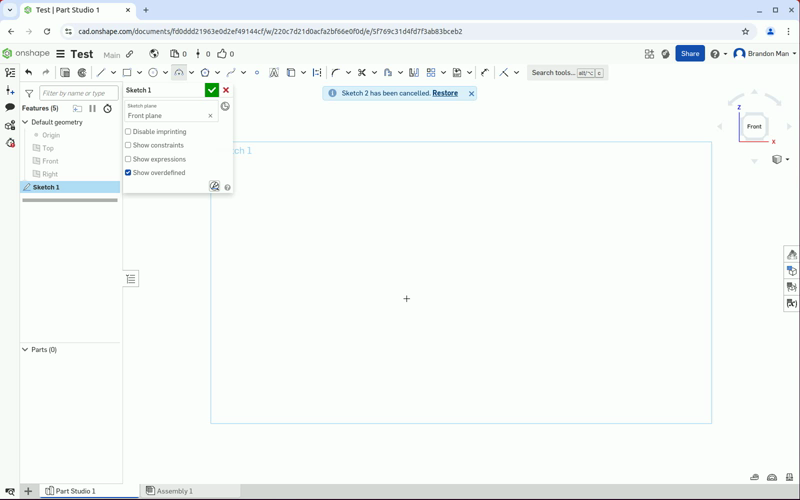
key_down(shift)
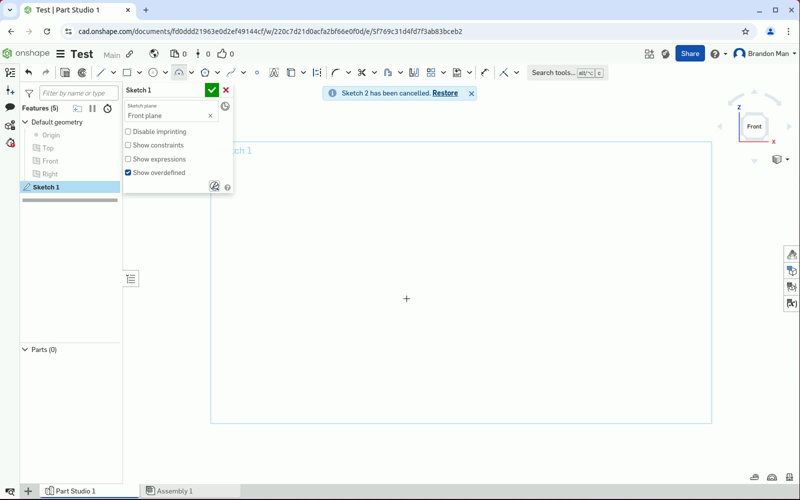
mouse_move(518, 298)
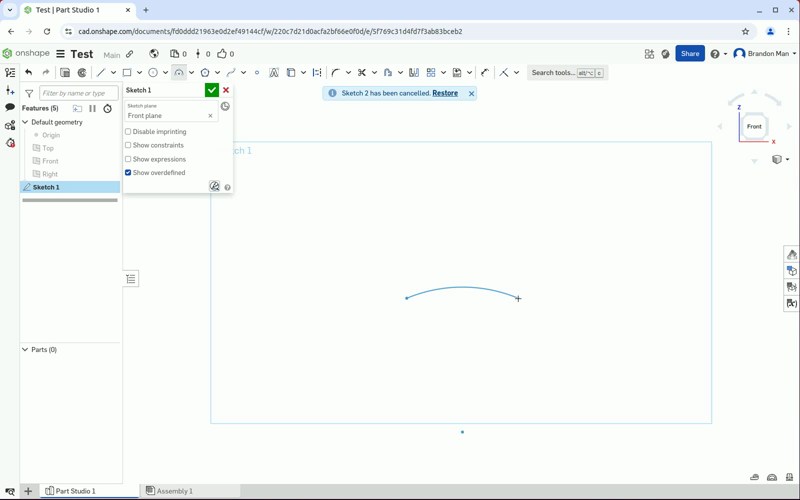
click(518, 298)
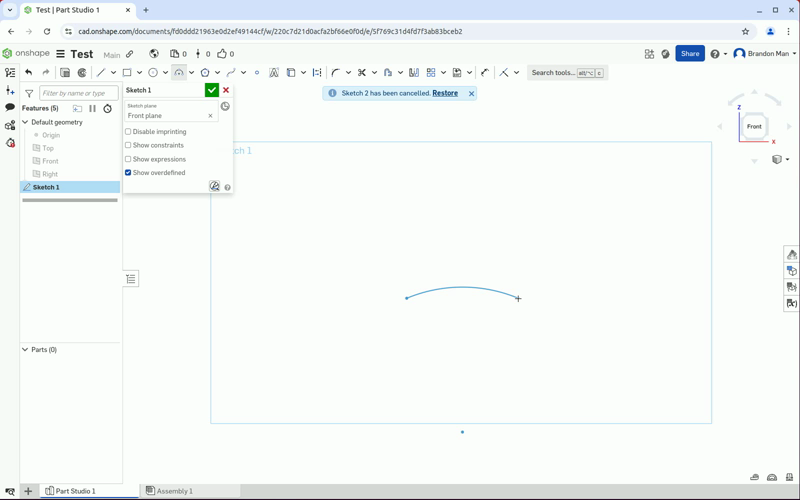
mouse_move(462, 318)
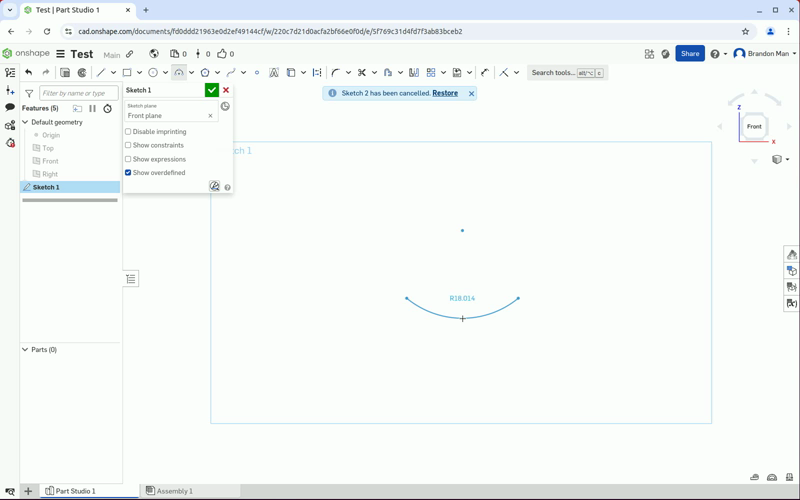
click(462, 318)
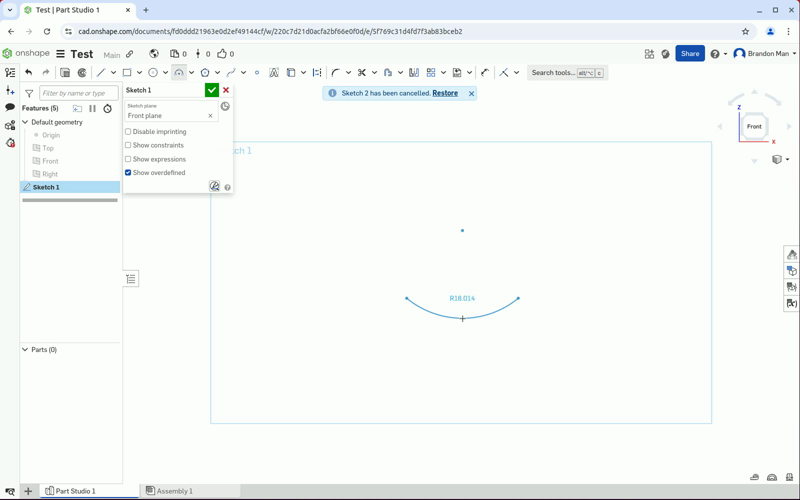
key_up(shift)
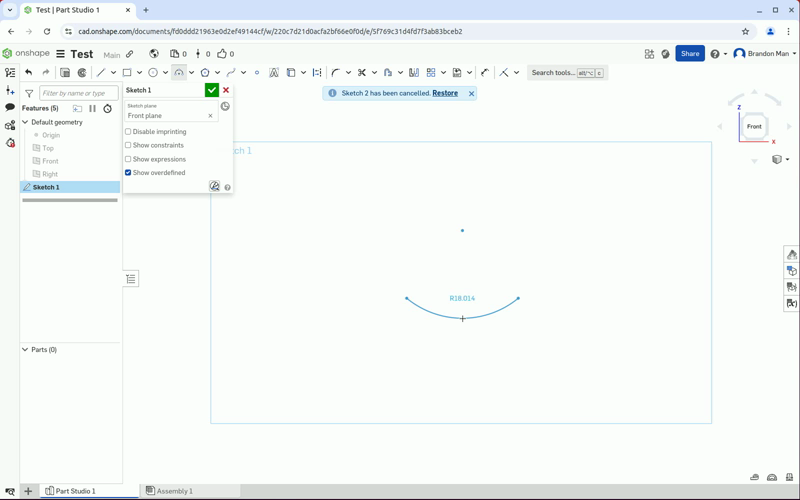
key(esc)
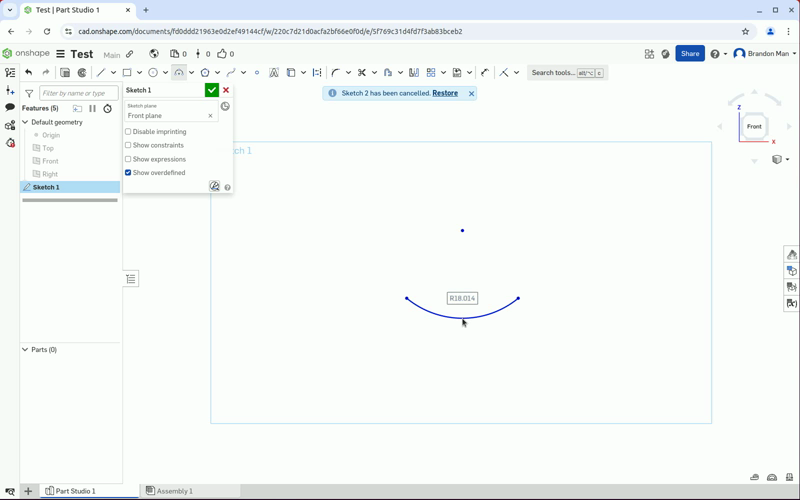
key(l)
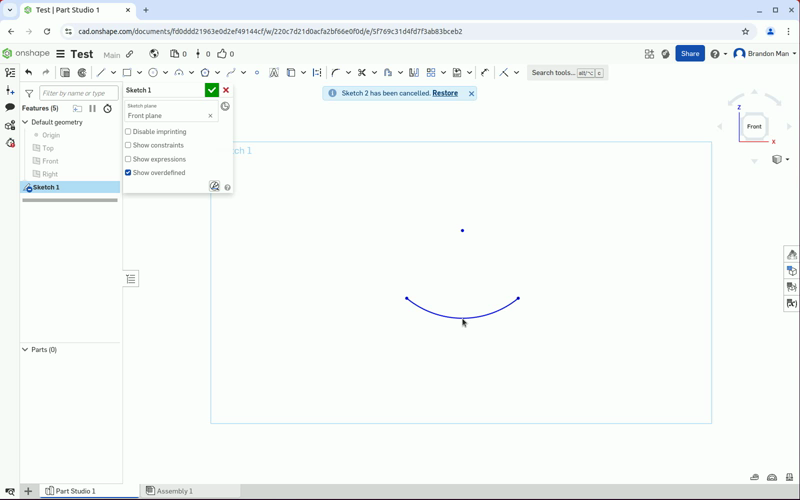
mouse_move(518, 298)
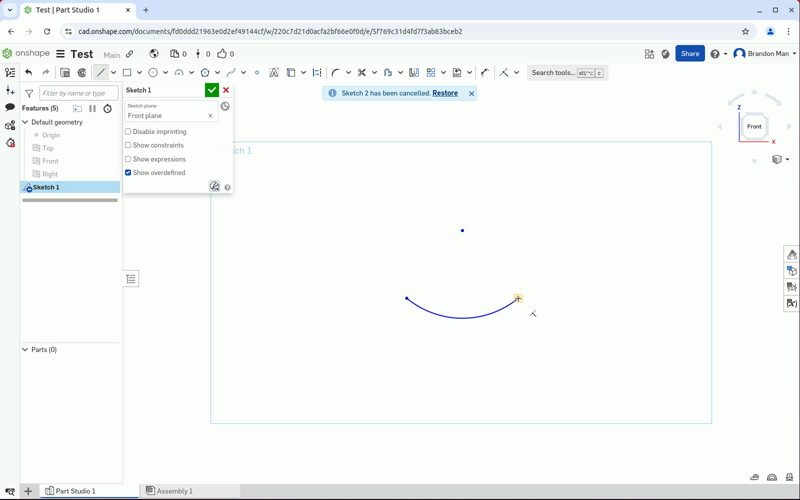
click(518, 298)
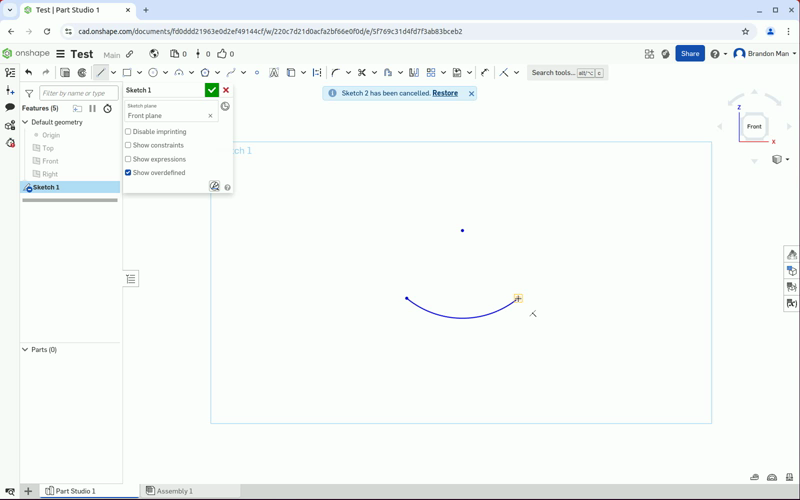
key_down(shift)
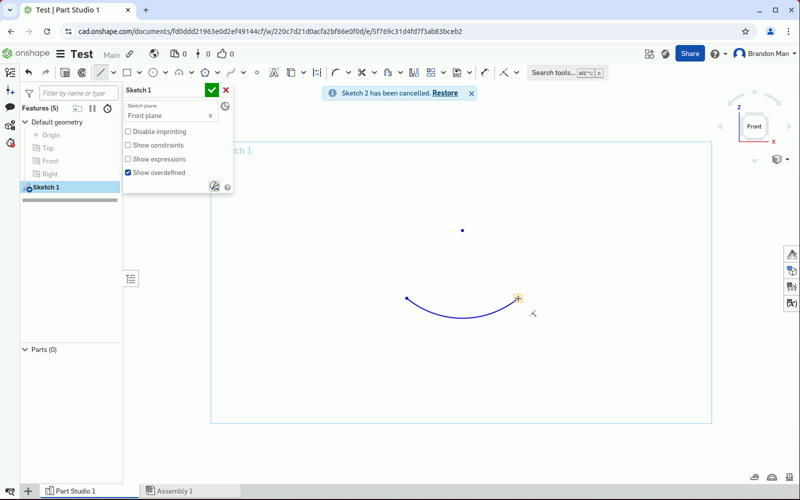
mouse_move(548, 298)
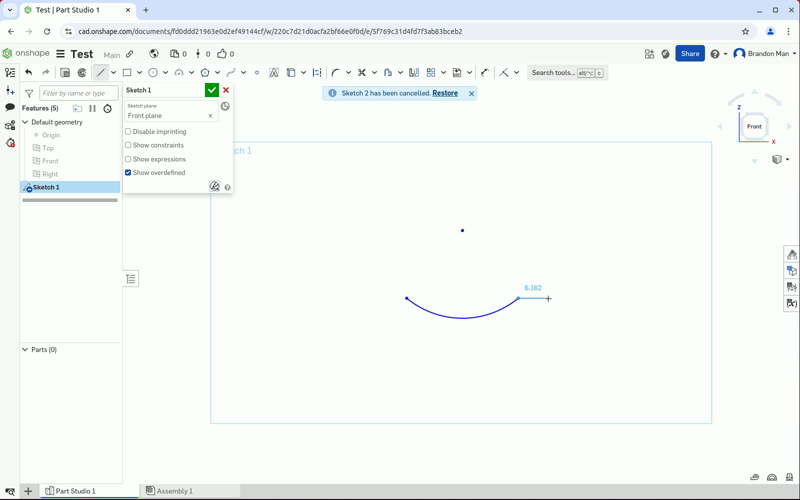
mouse_move(518, 282)
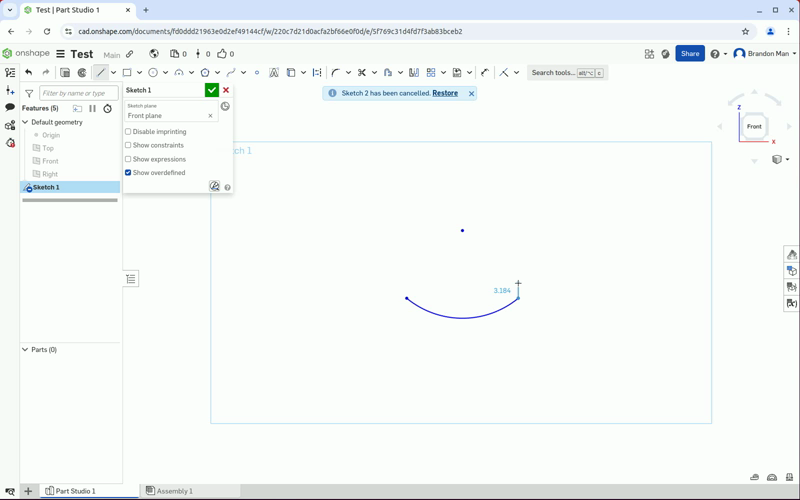
click(518, 282)
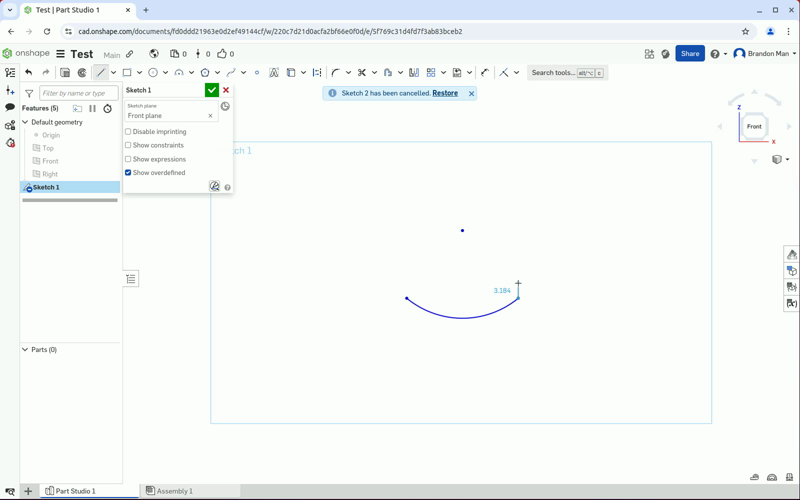
key_up(shift)
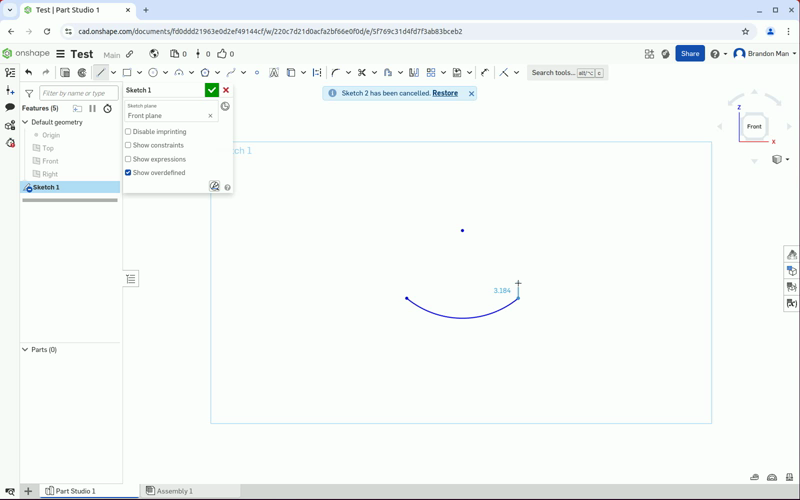
key(esc)
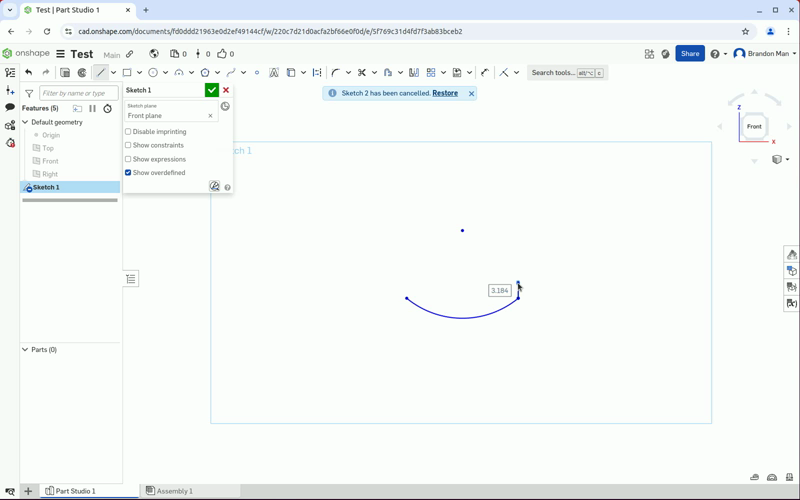
key(a)
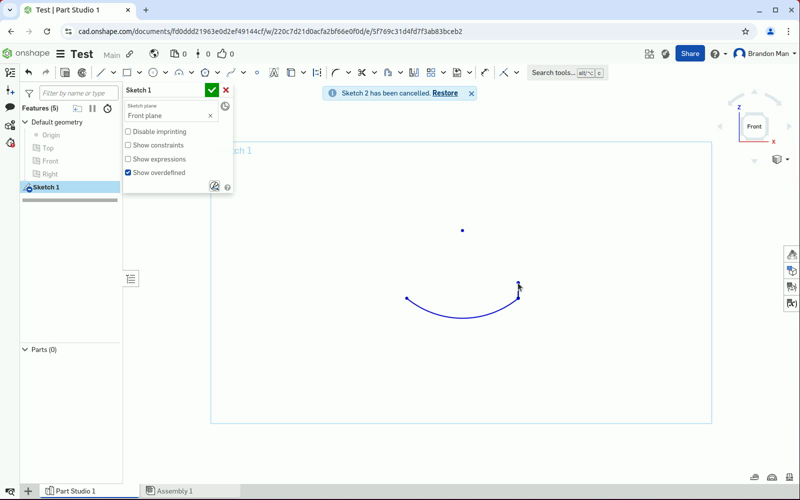
mouse_move(518, 282)
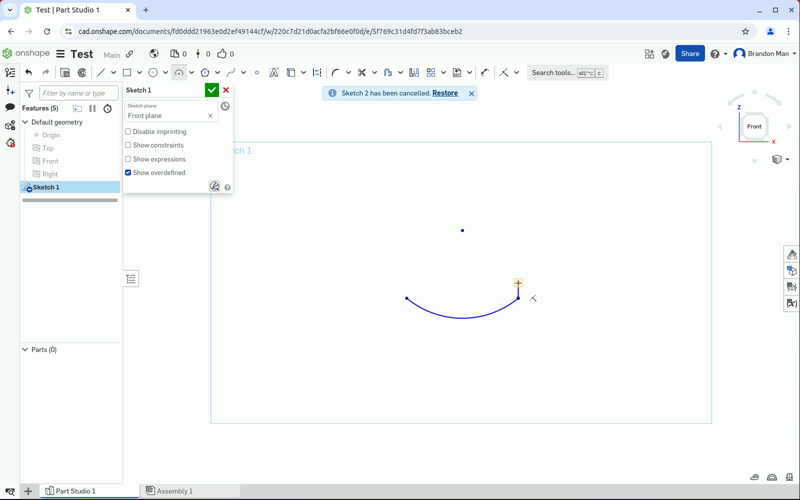
click(518, 282)
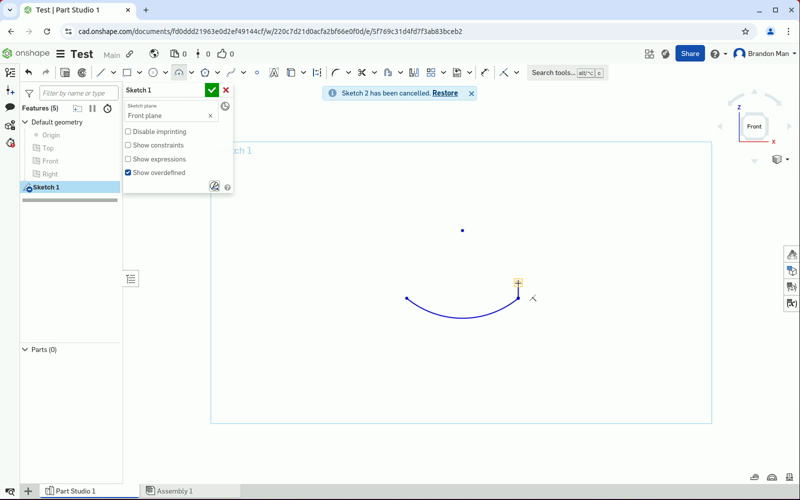
key_down(shift)
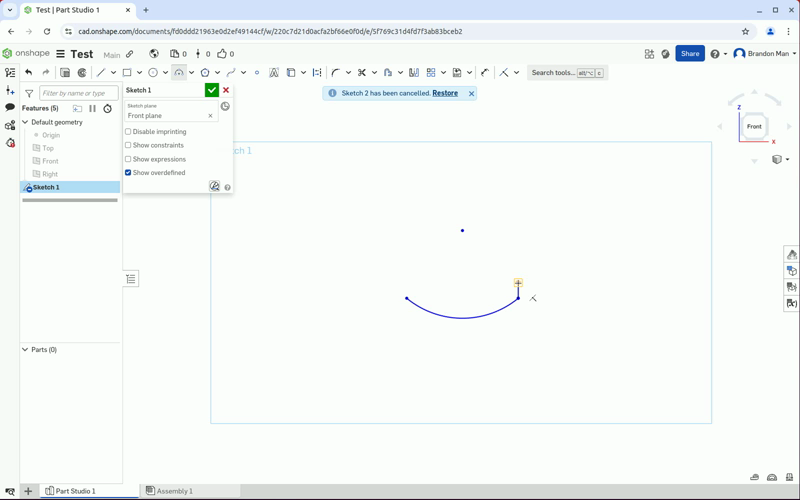
mouse_move(406, 282)
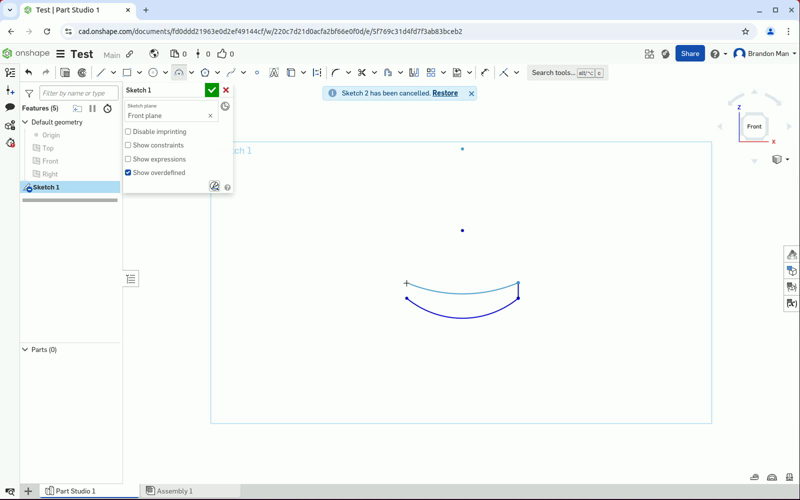
click(406, 282)
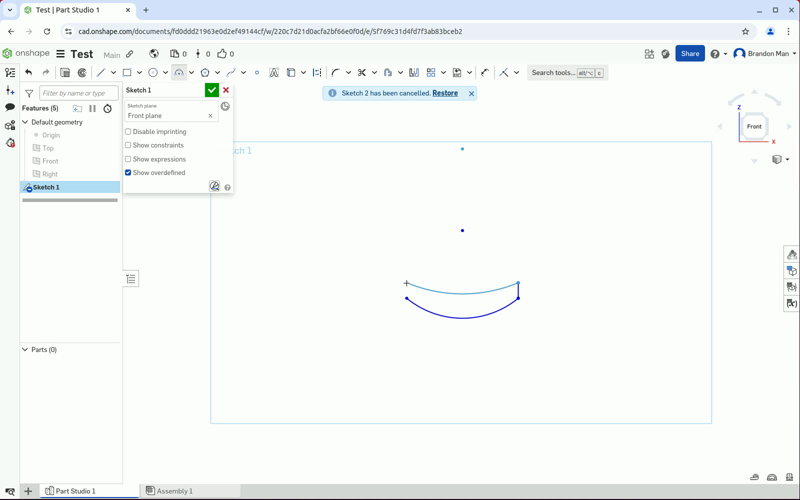
mouse_move(462, 303)
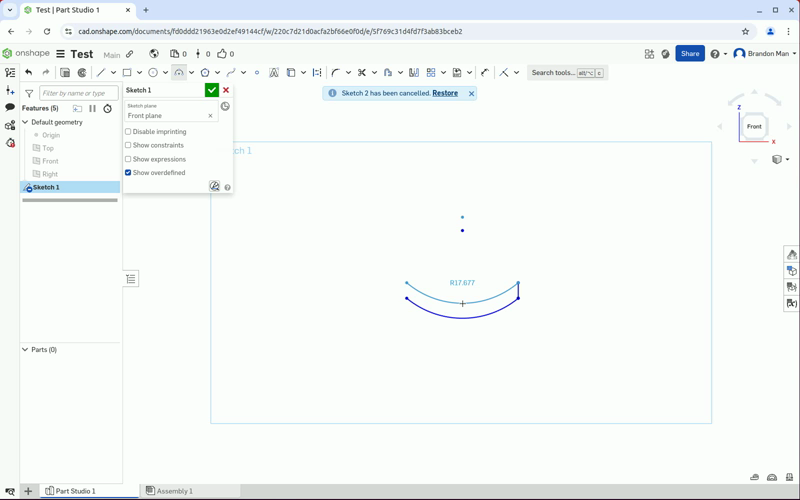
click(462, 303)
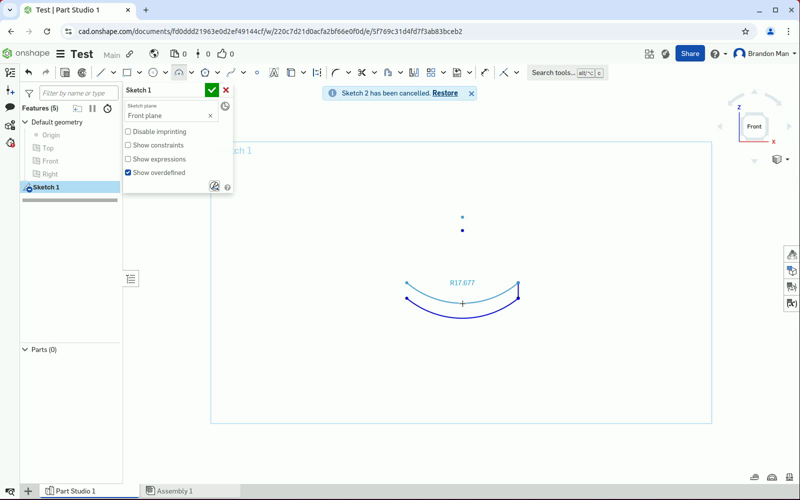
key_up(shift)
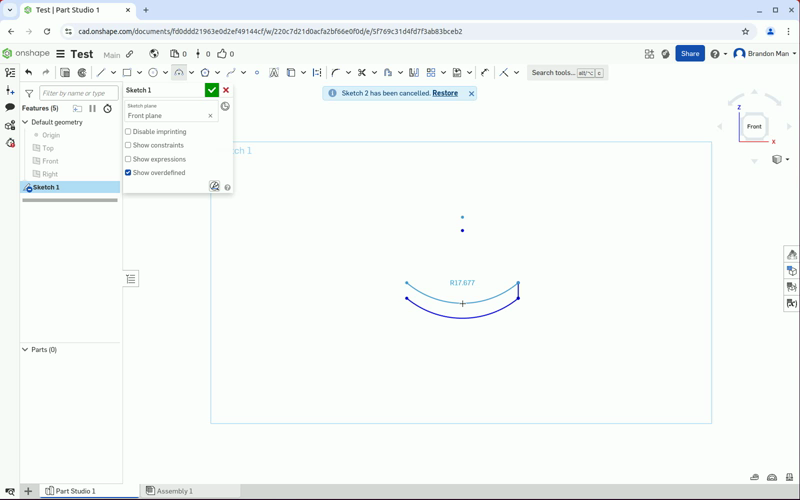
key(esc)
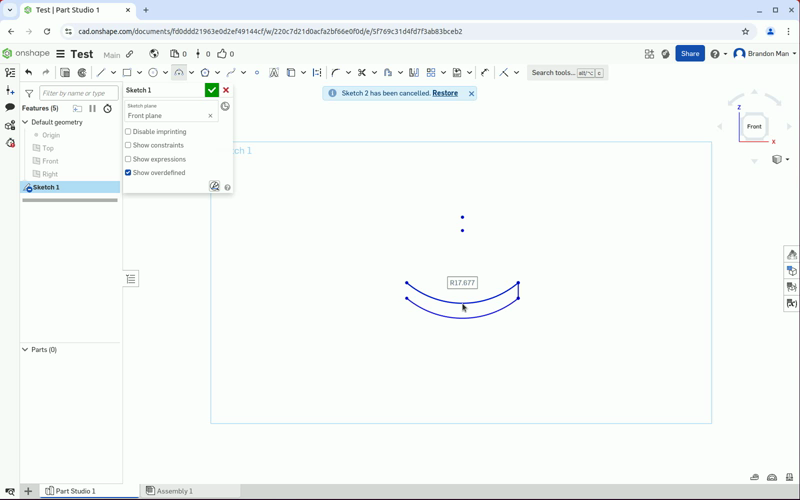
key(l)
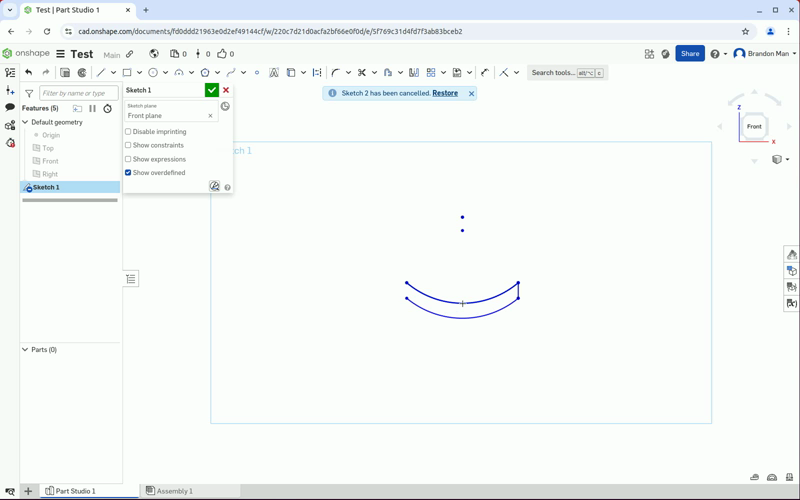
mouse_move(406, 282)
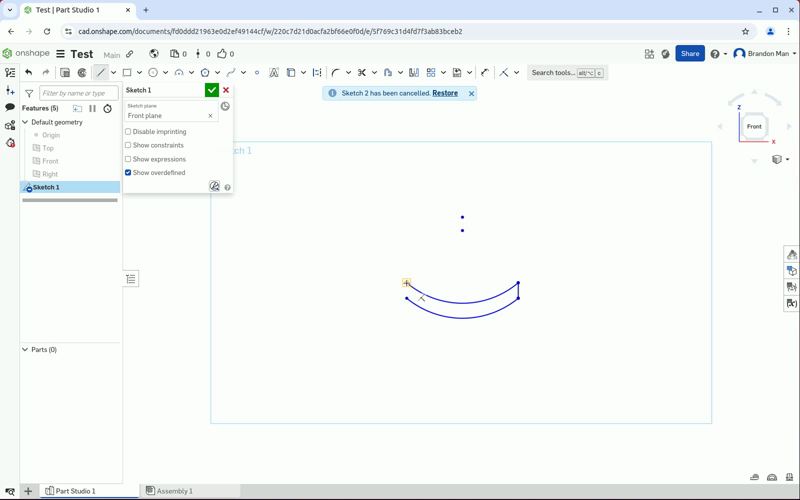
click(406, 282)
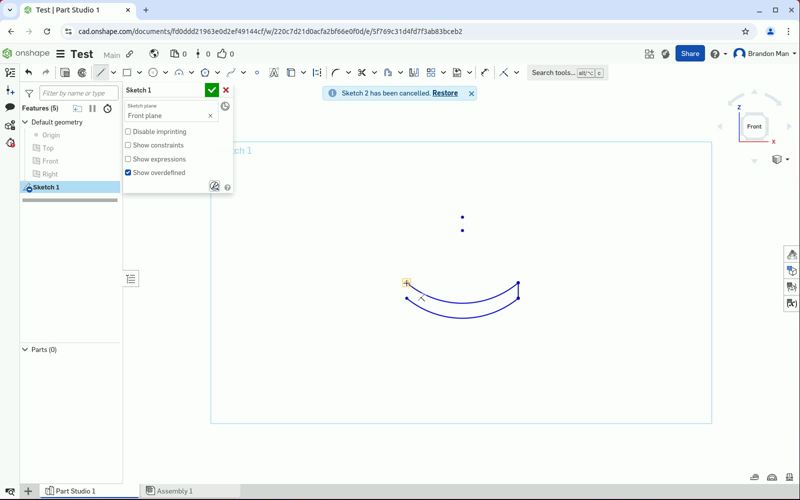
mouse_move(436, 282)
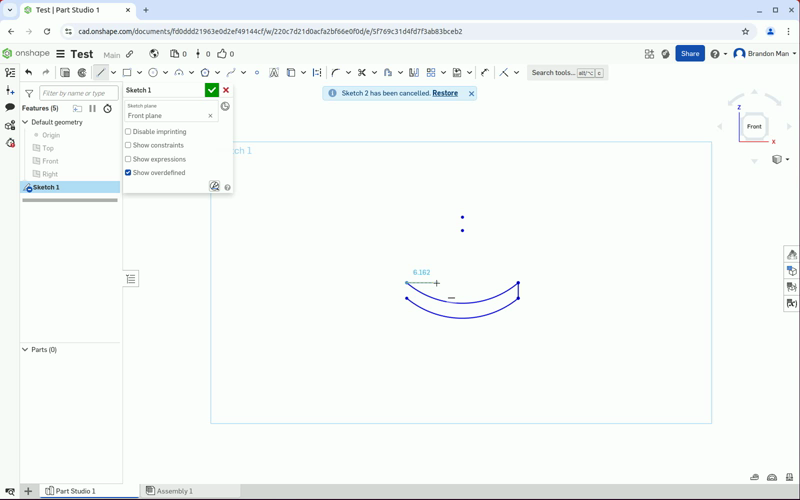
key_down(shift)
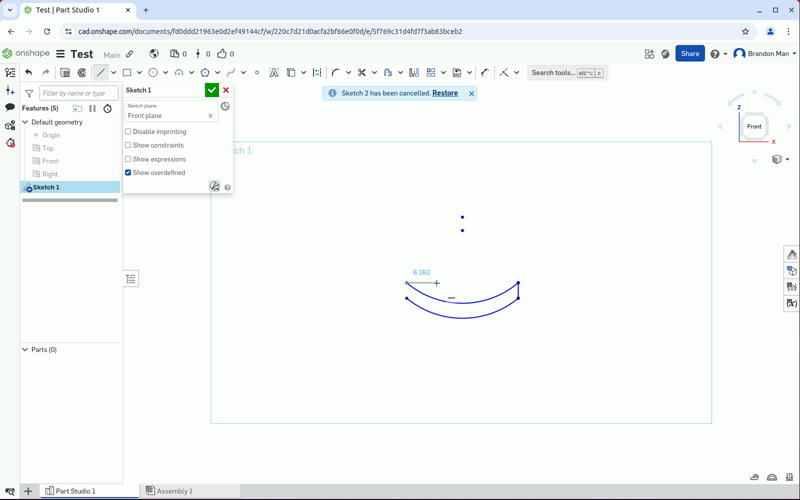
mouse_move(406, 298)
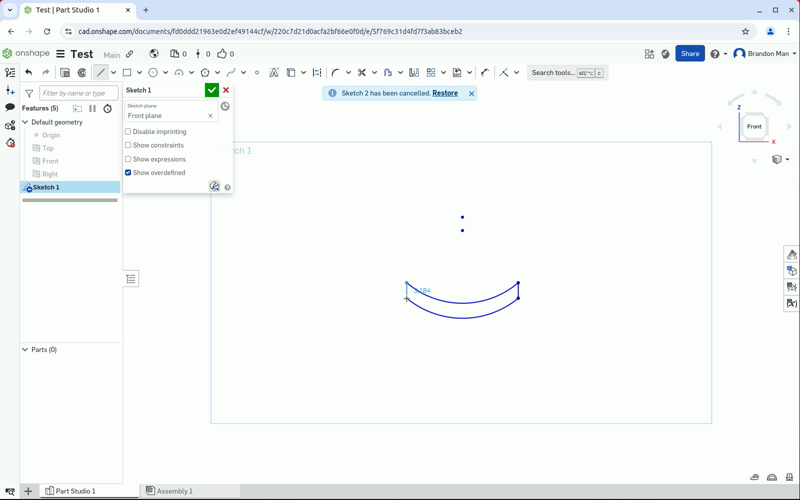
key_up(shift)
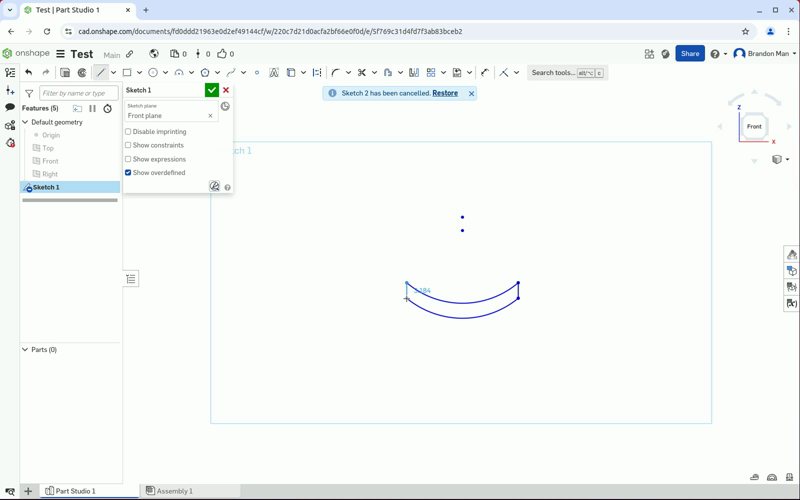
click(406, 298)
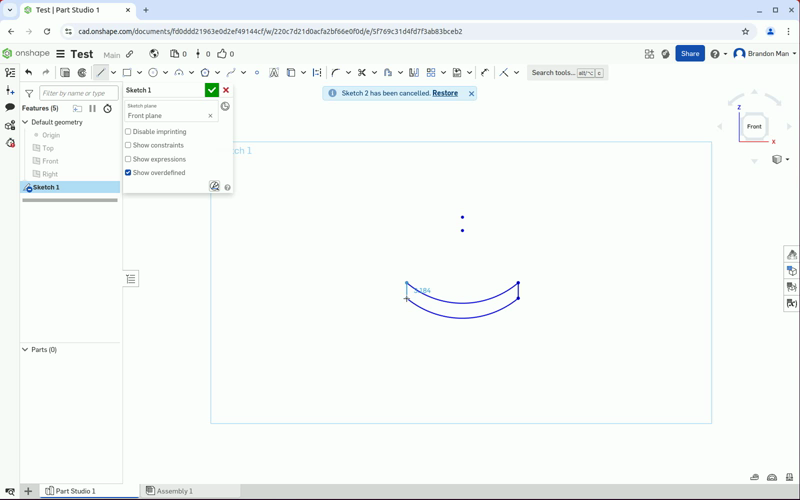
key(esc)
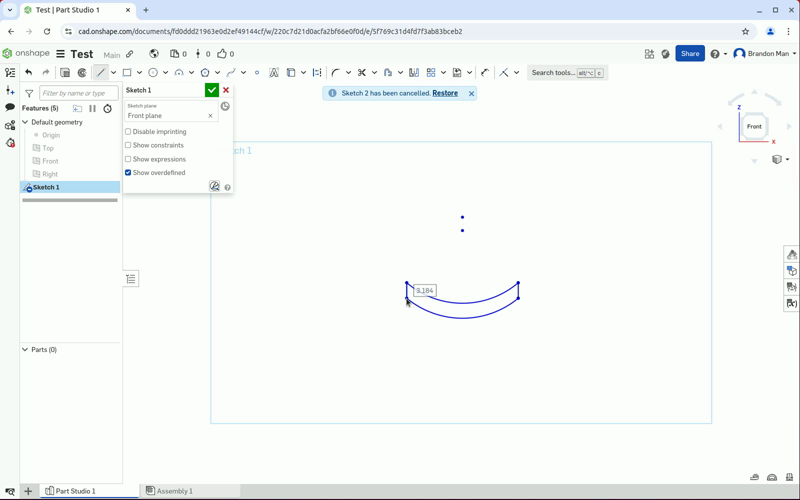
mouse_move(417, 299)
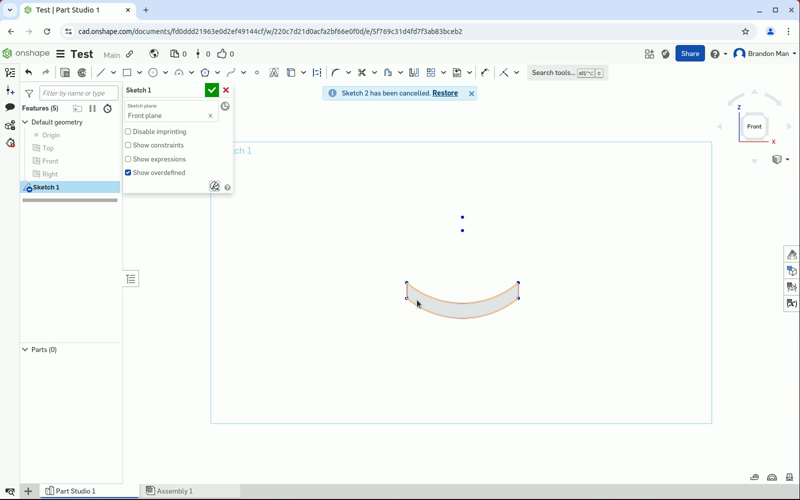
scroll(6)
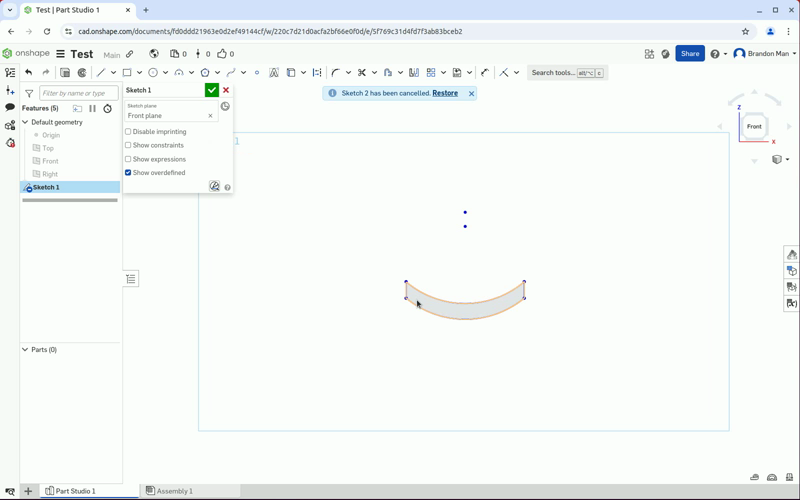
scroll(6)
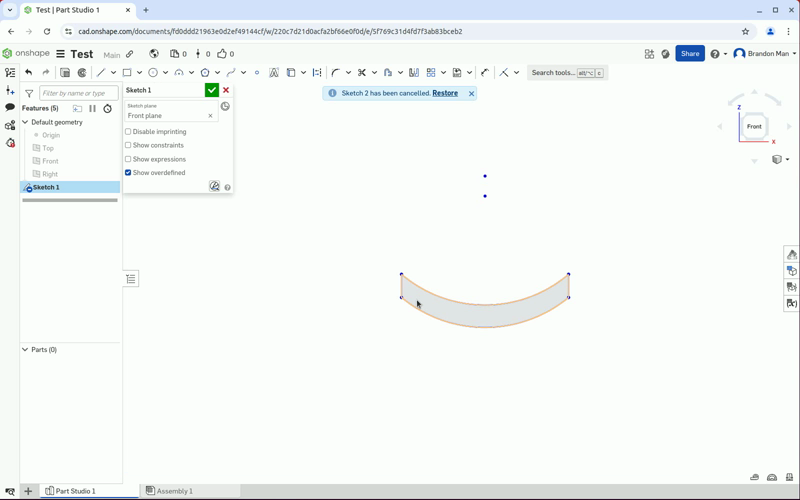
scroll(6)
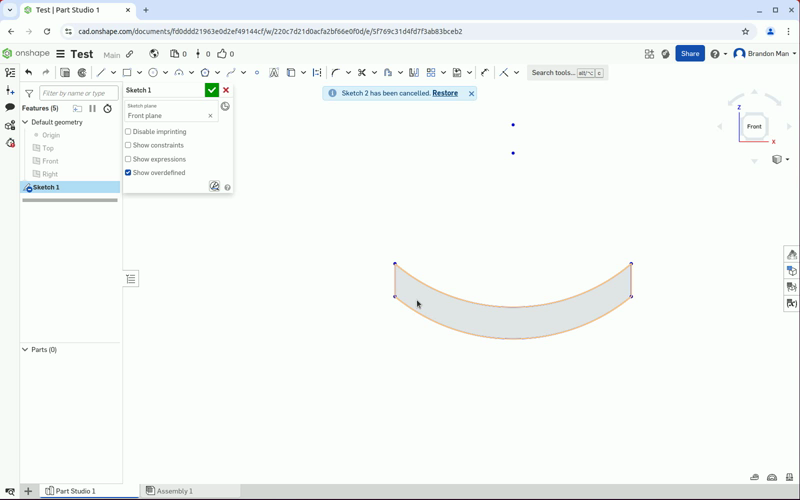
scroll(6)
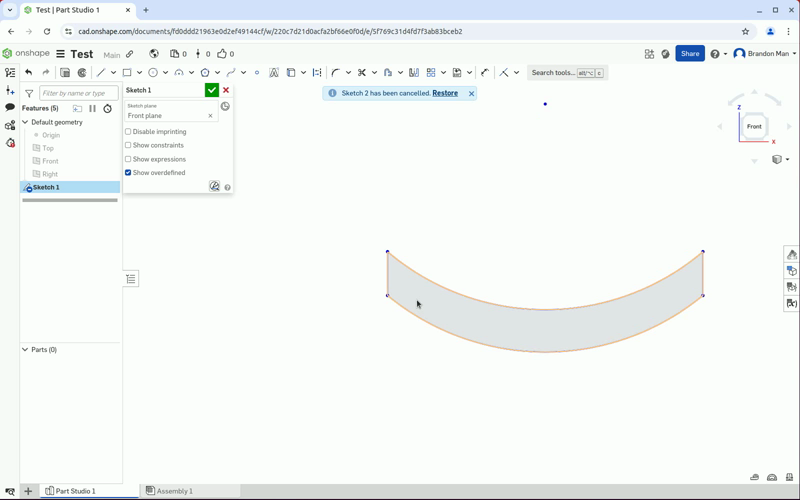
scroll(6)
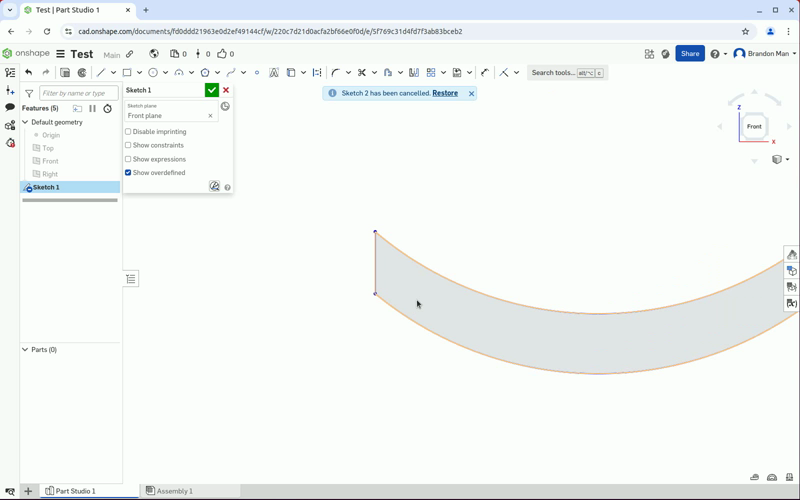
scroll(6)
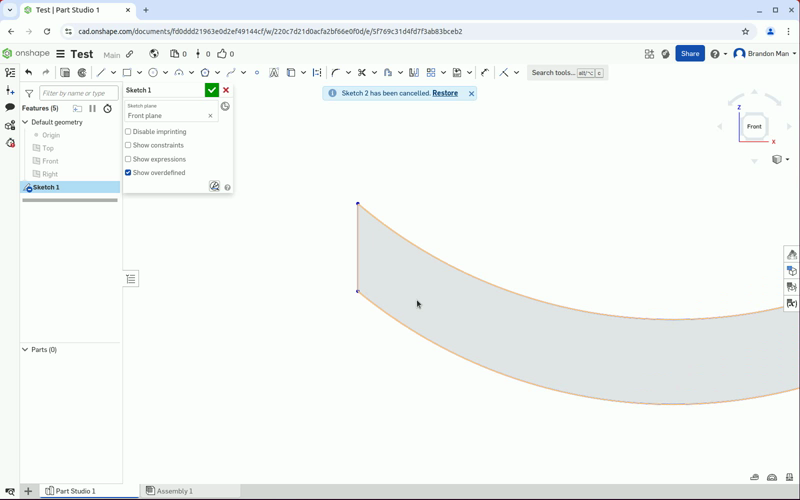
scroll(6)
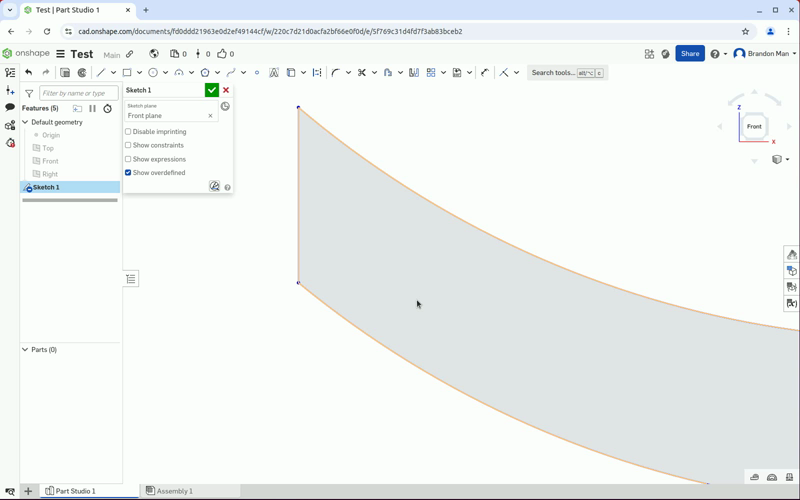
click(417, 299)
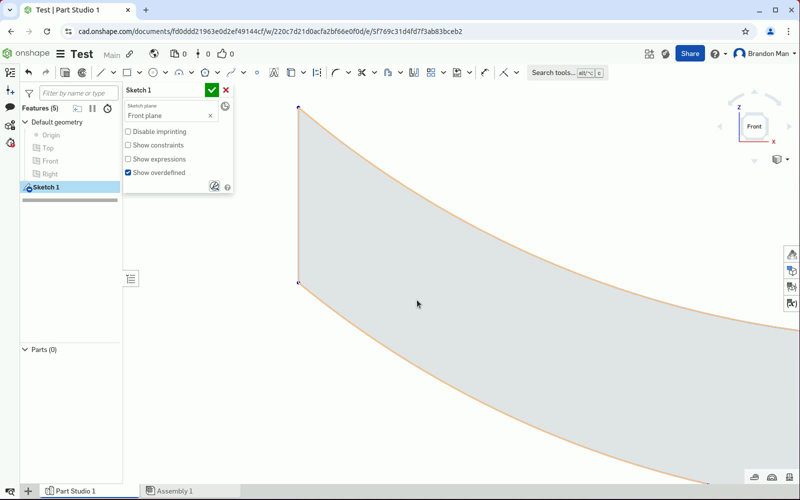
scroll(-6)
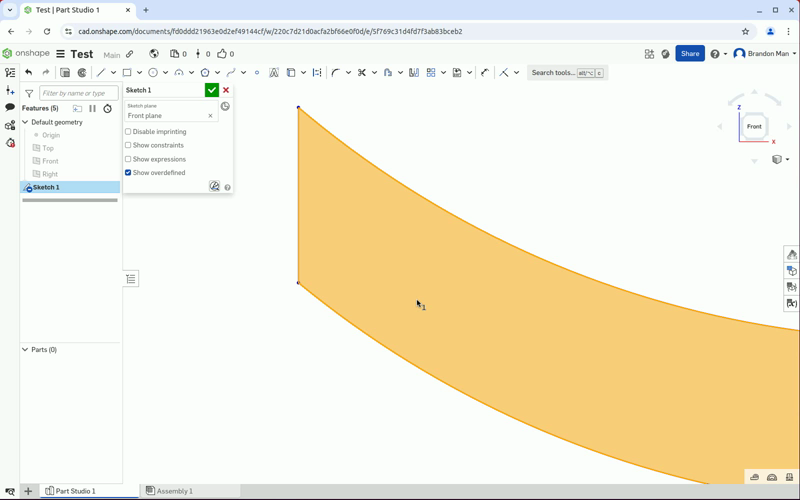
scroll(-6)
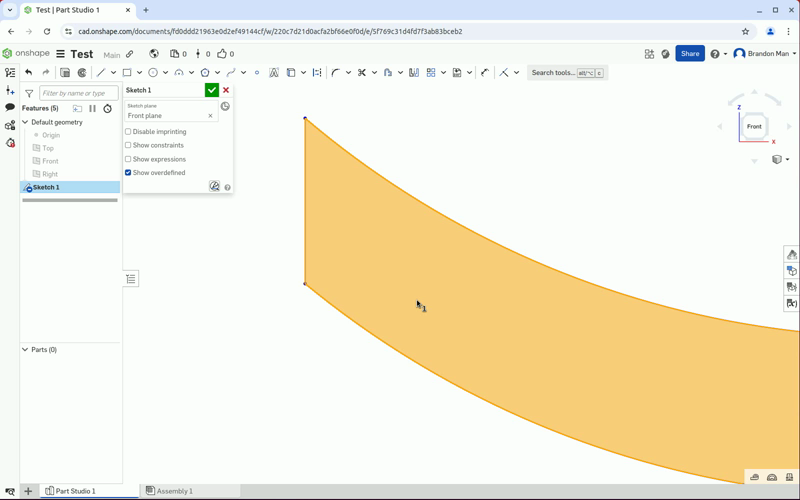
scroll(-6)
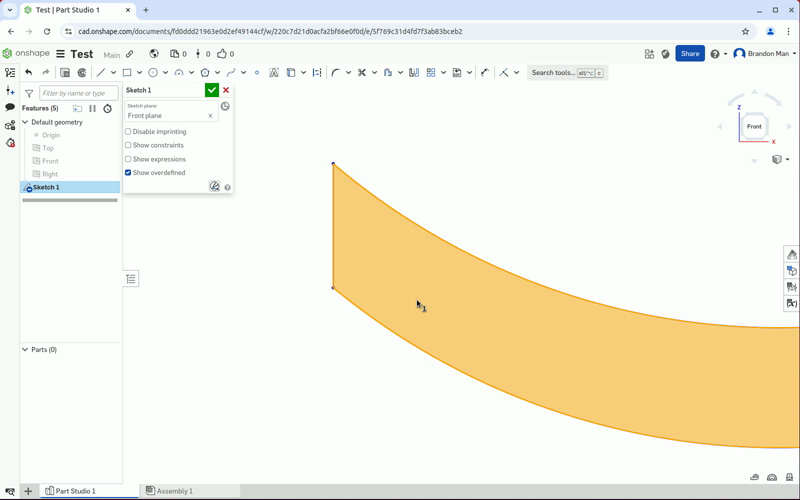
scroll(-6)
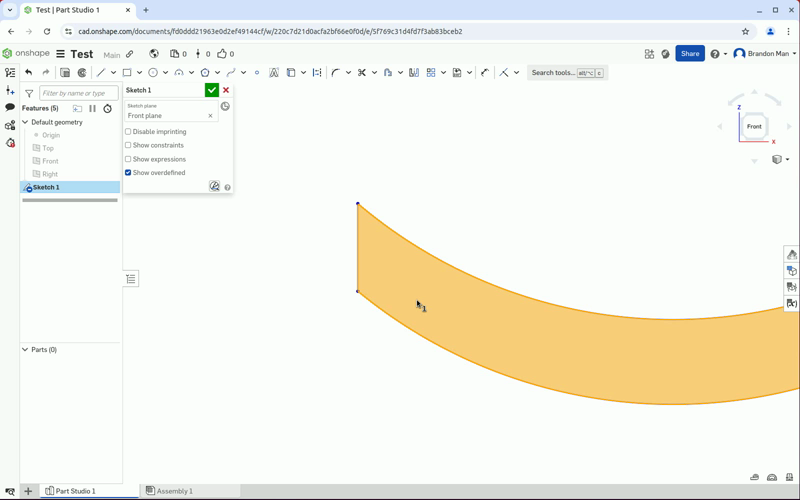
scroll(-6)
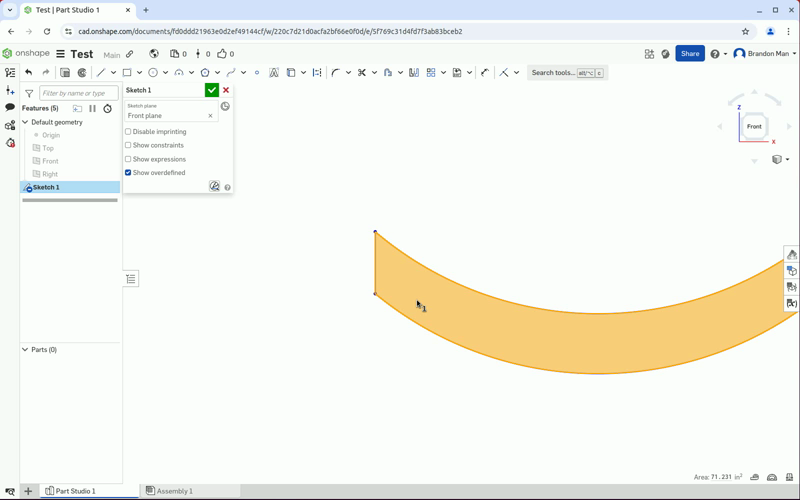
scroll(-6)
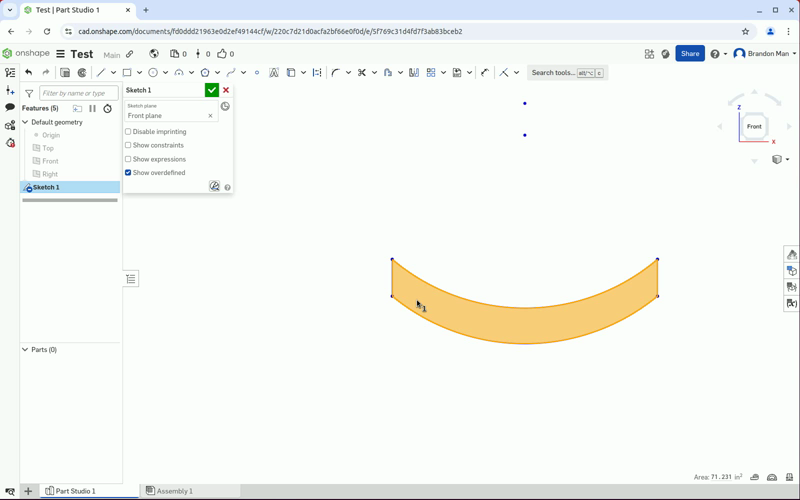
scroll(-6)
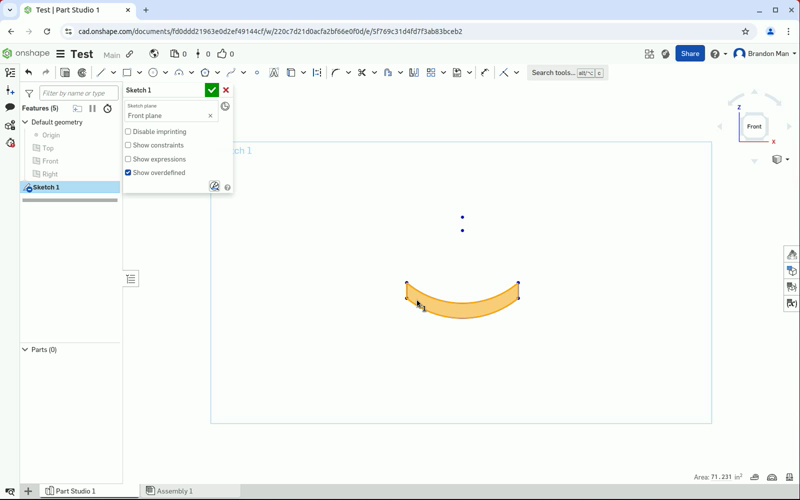
mouse_move(73, 352)
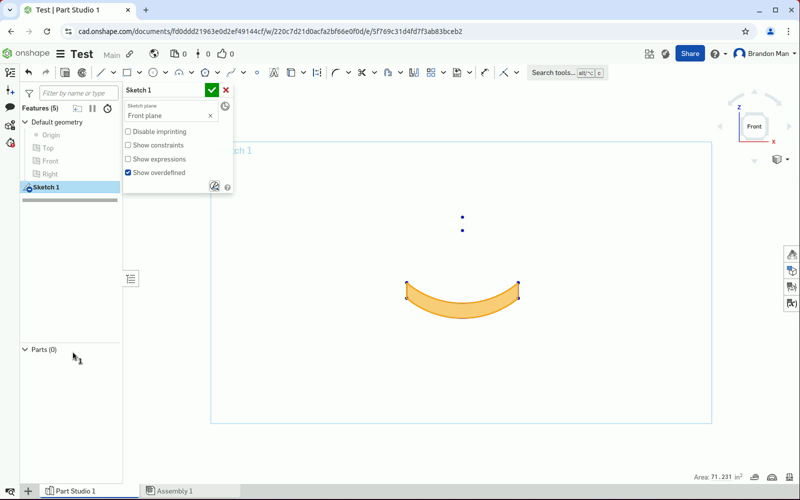
key(shift+y)
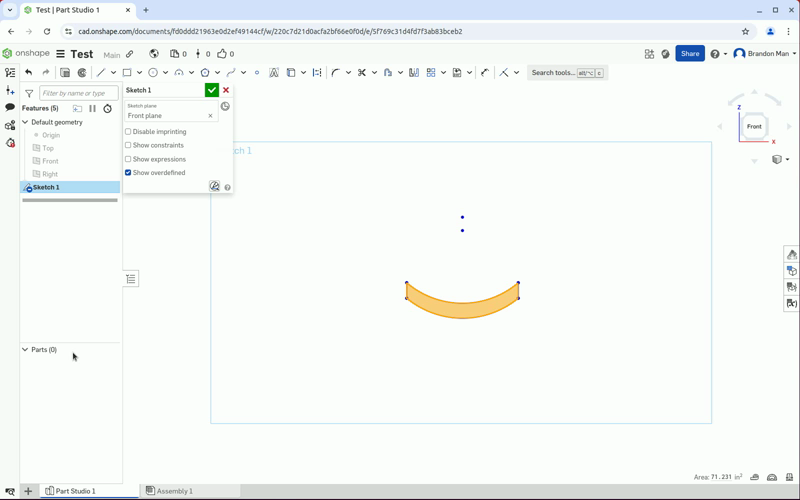
key(shift+e)
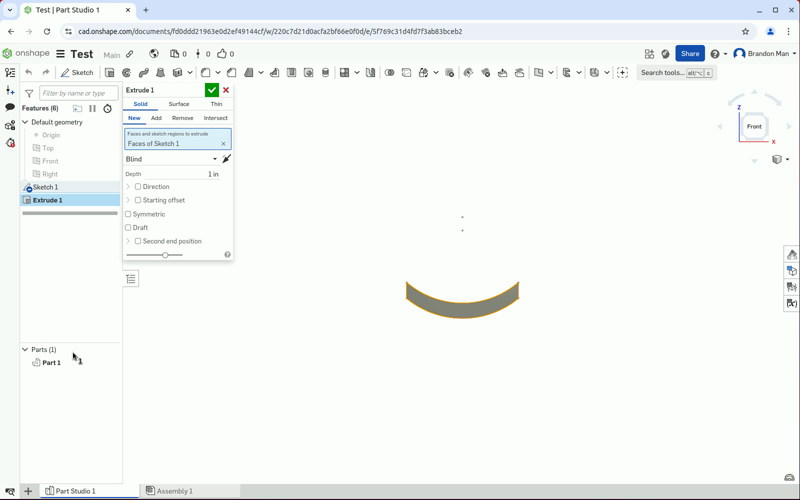
mouse_move(143, 106)
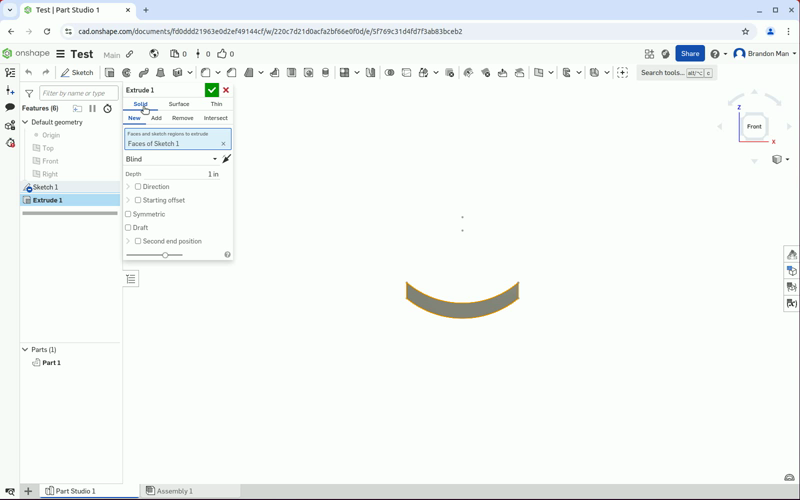
click(143, 106)
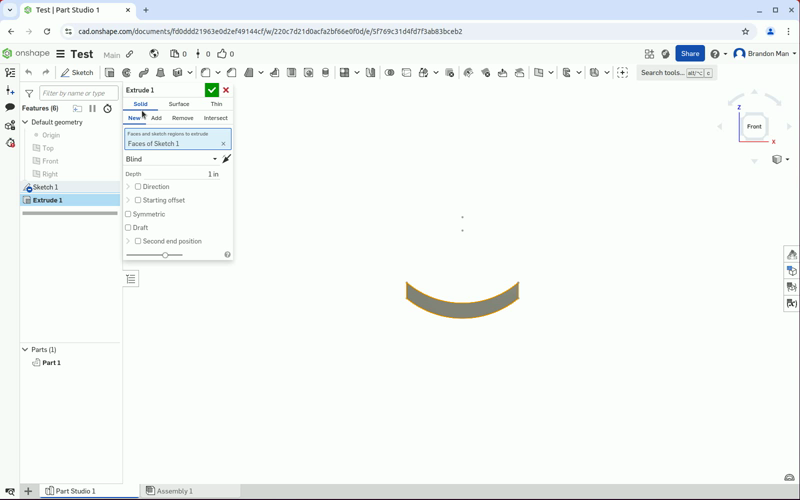
mouse_move(137, 120)
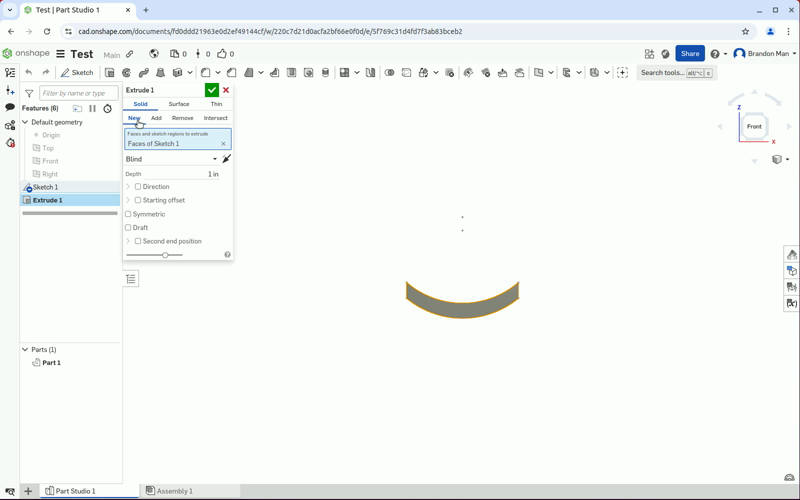
click(137, 120)
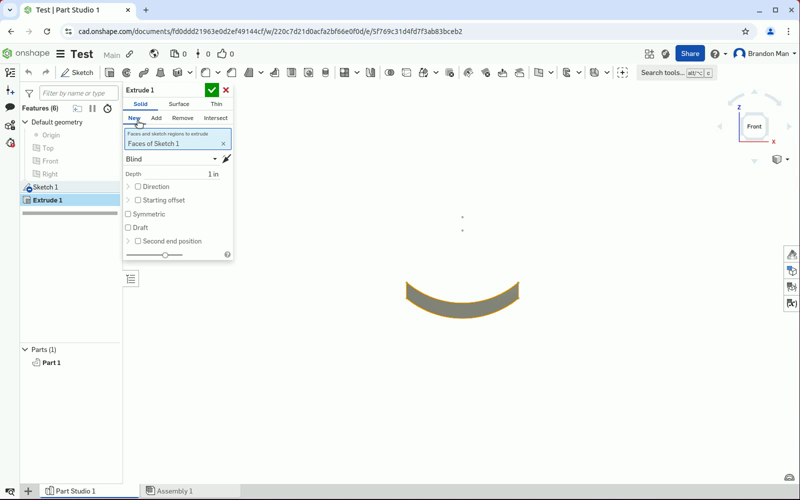
key(tab, 4)
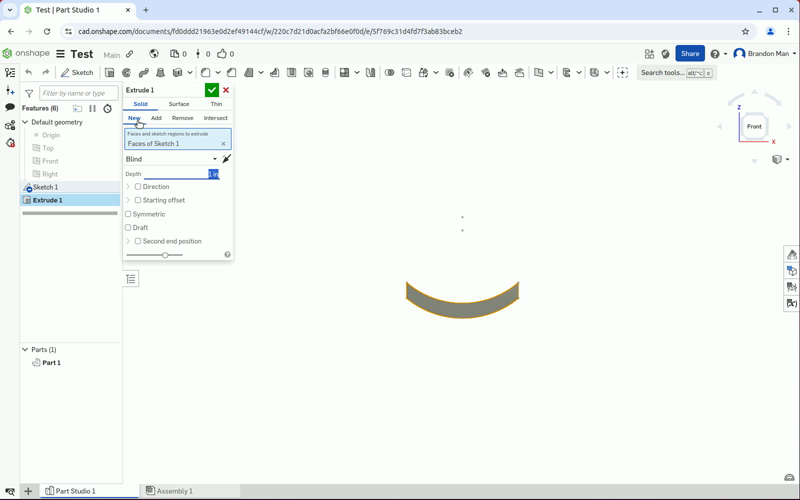
text(3.129)
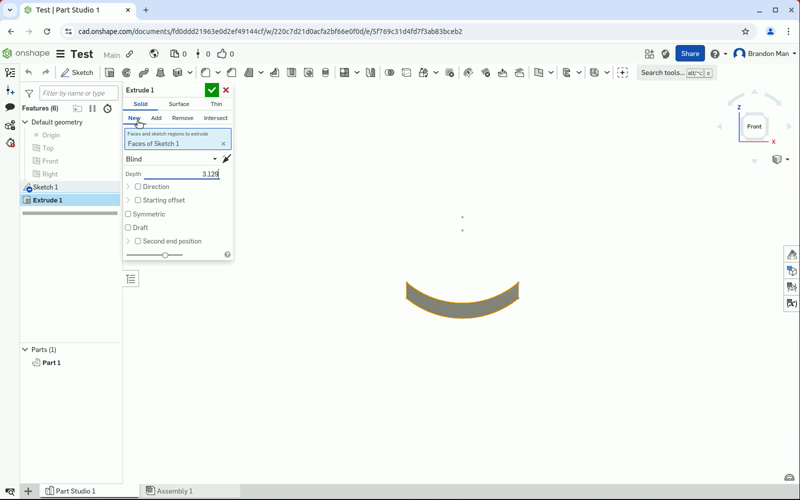
key(enter)
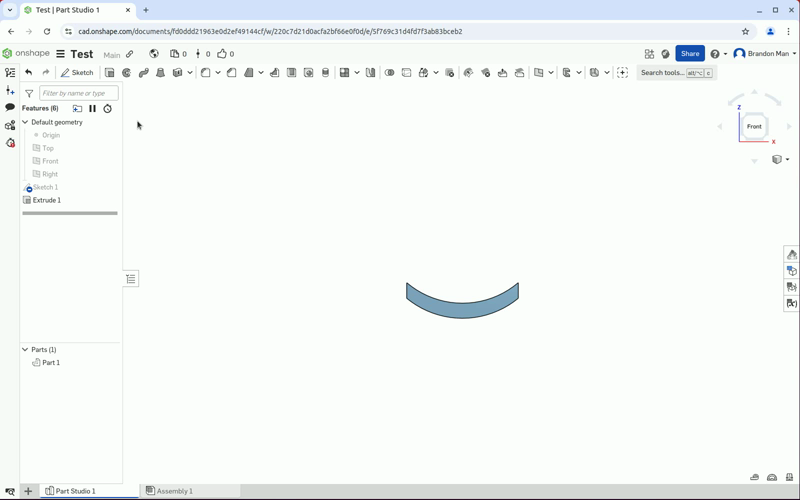
key(shift+h)
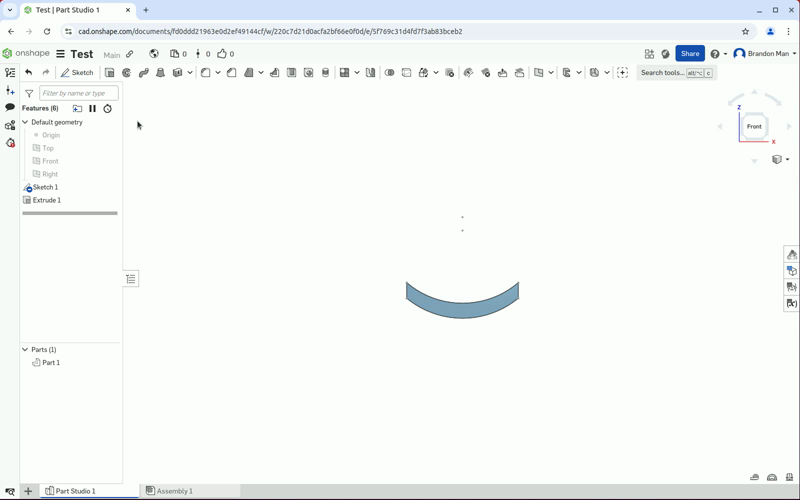
key(shift+h)
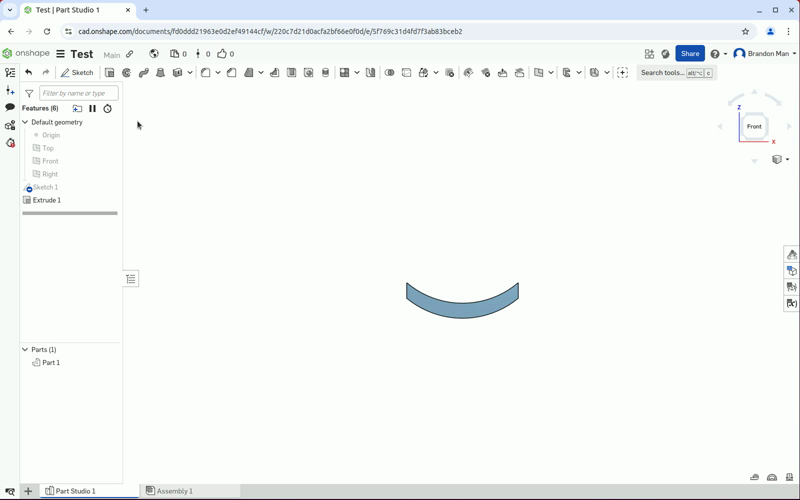
mouse_move(73, 189)
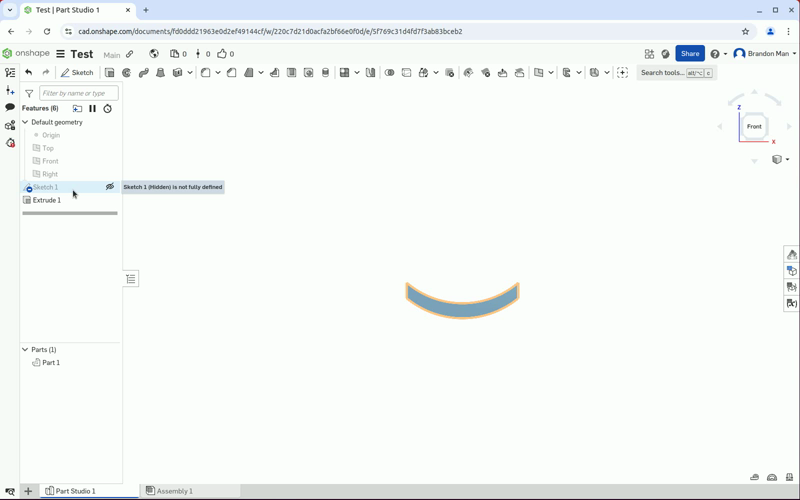
click(73, 189)
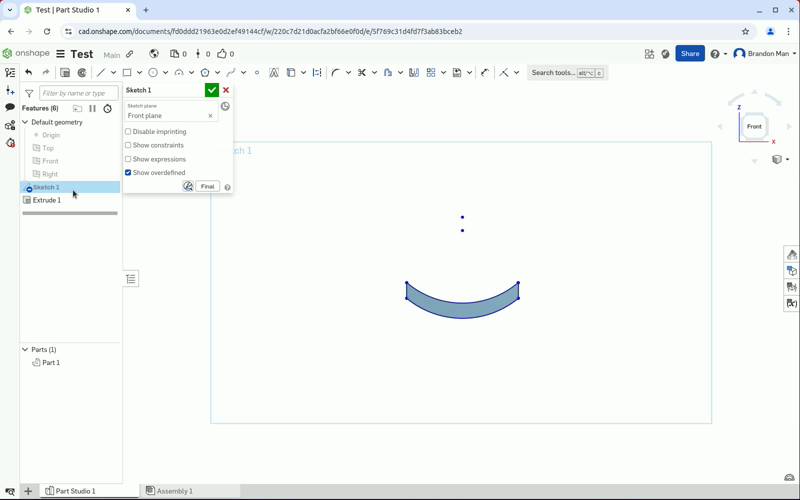
mouse_move(229, 92)
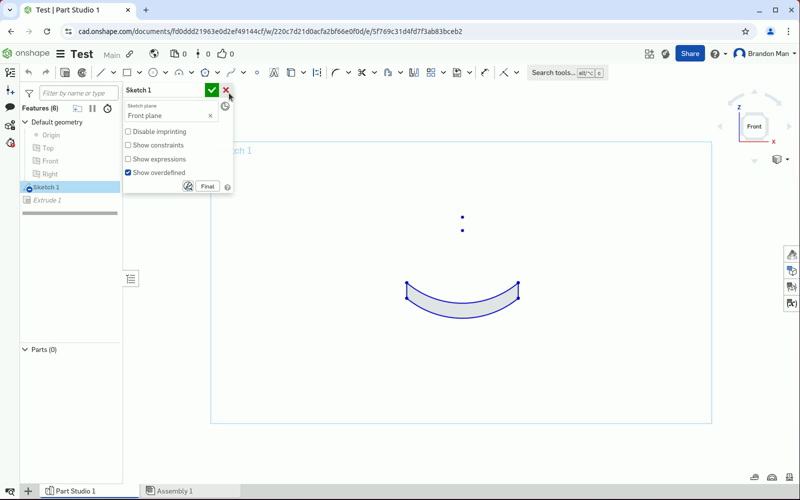
click(229, 92)
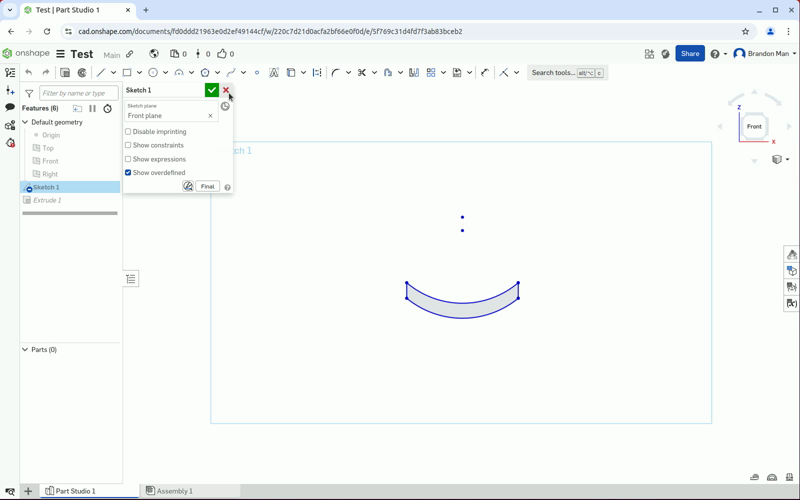
key(shift+s)
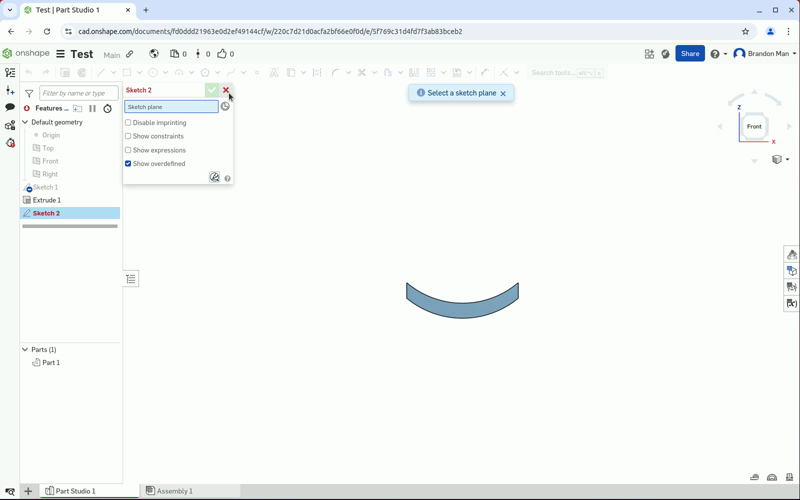
mouse_move(73, 163)
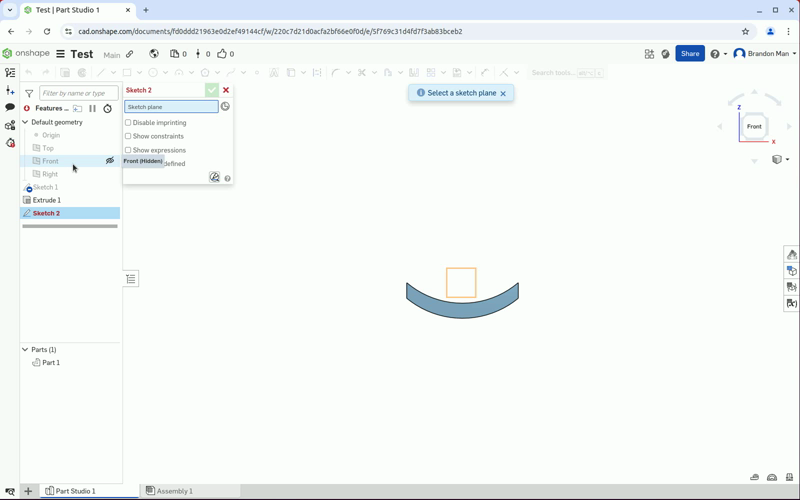
click(73, 163)
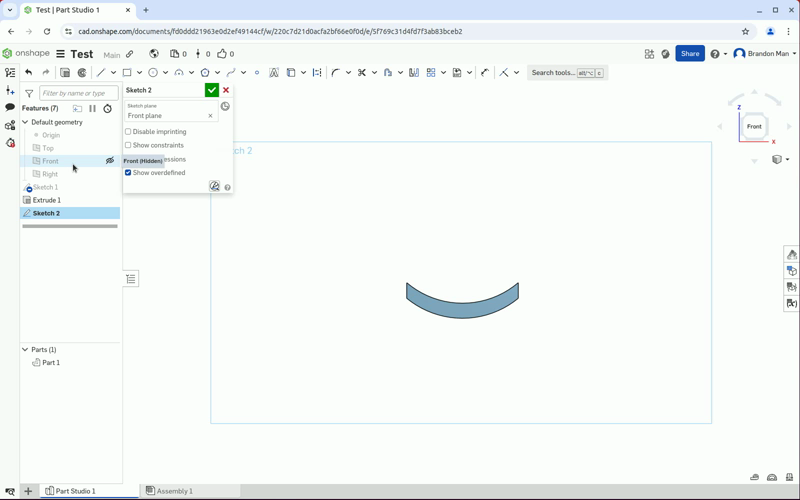
mouse_move(73, 352)
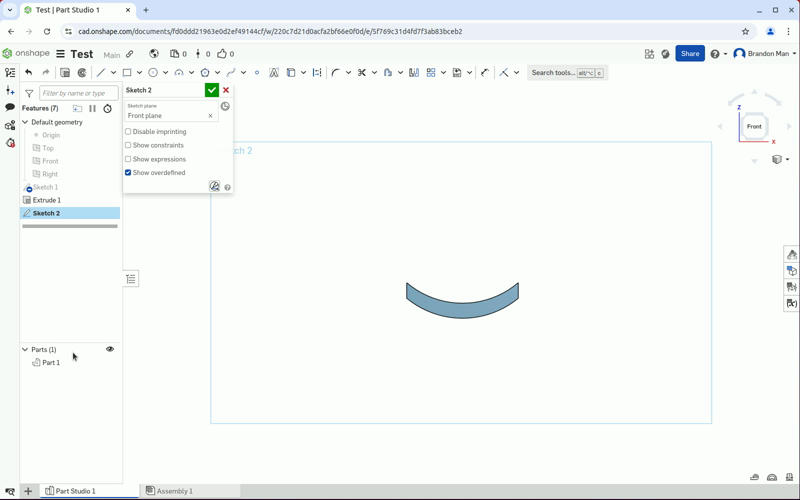
key(y)
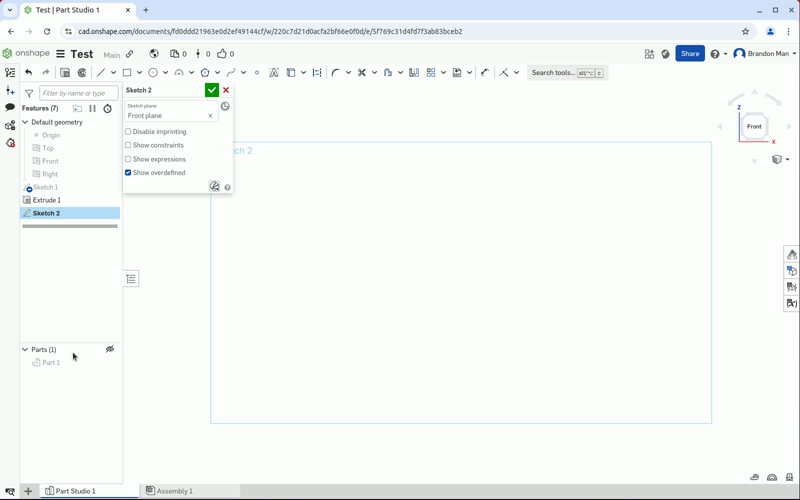
key(a)
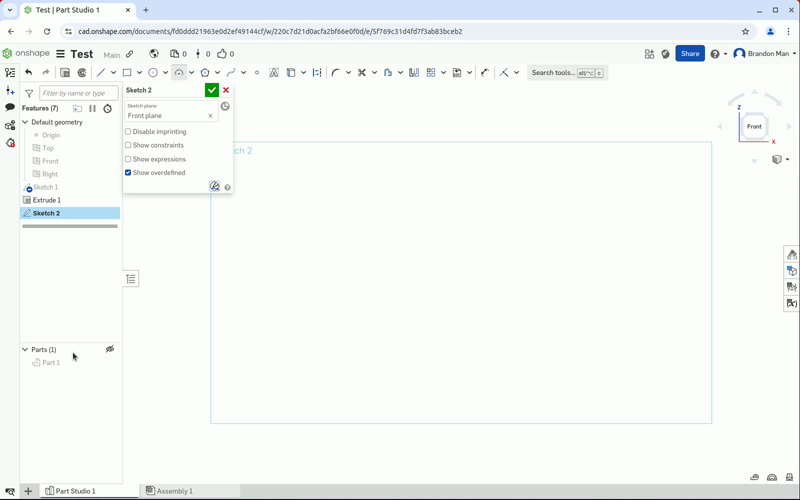
key_down(shift)
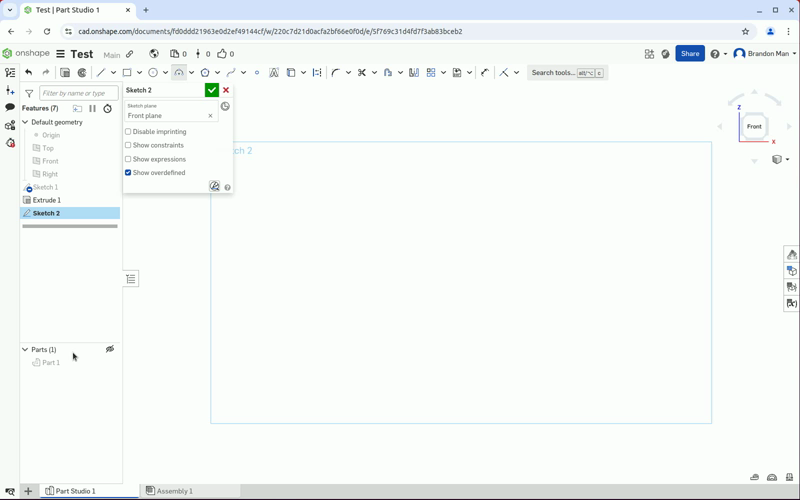
mouse_move(413, 379)
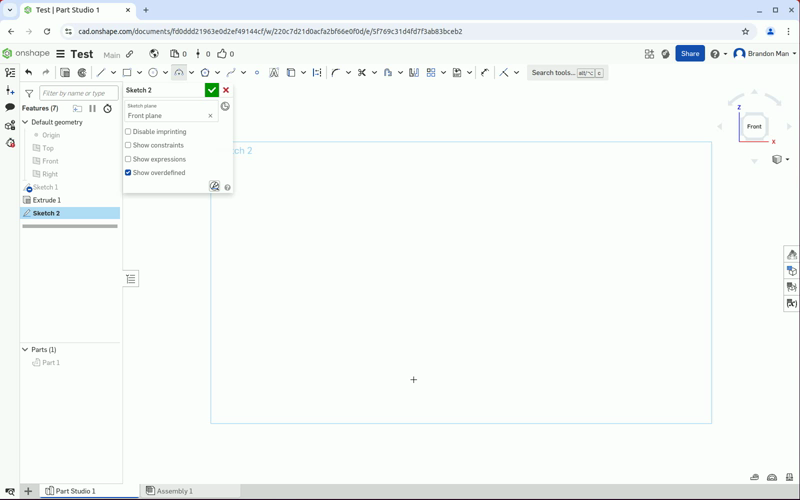
click(413, 379)
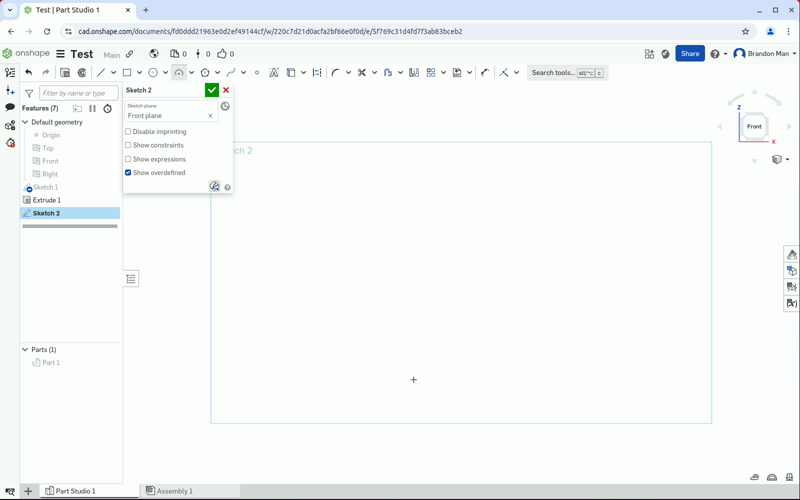
key_up(shift)
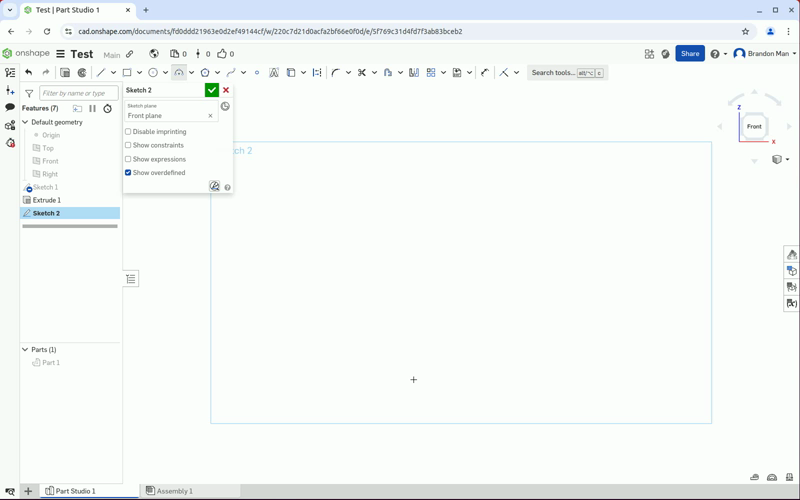
key_down(shift)
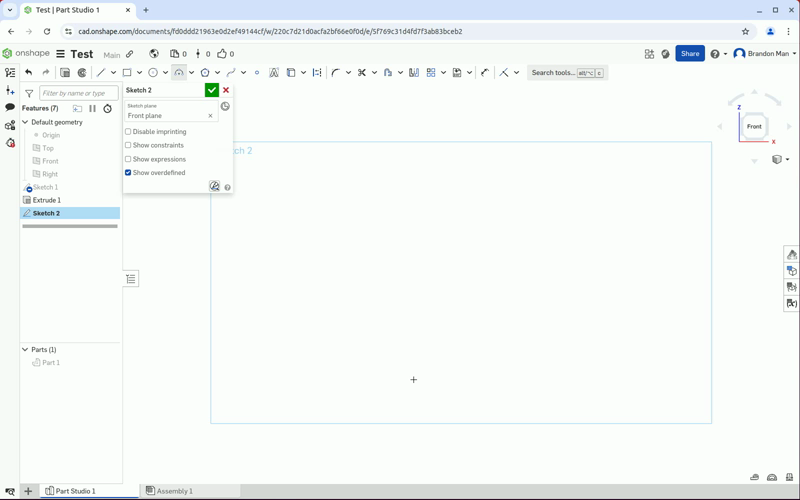
mouse_move(513, 379)
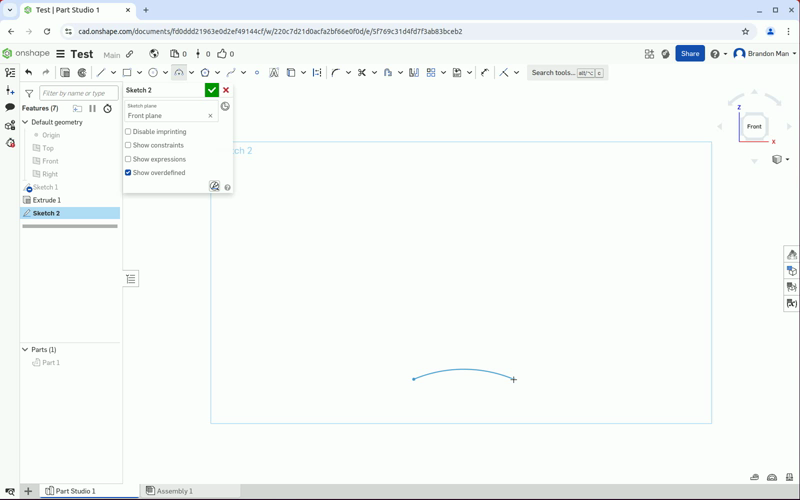
click(513, 379)
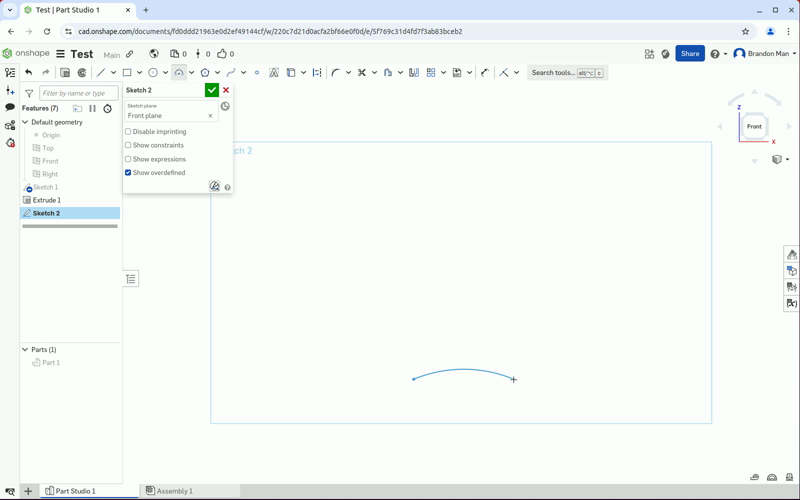
mouse_move(463, 396)
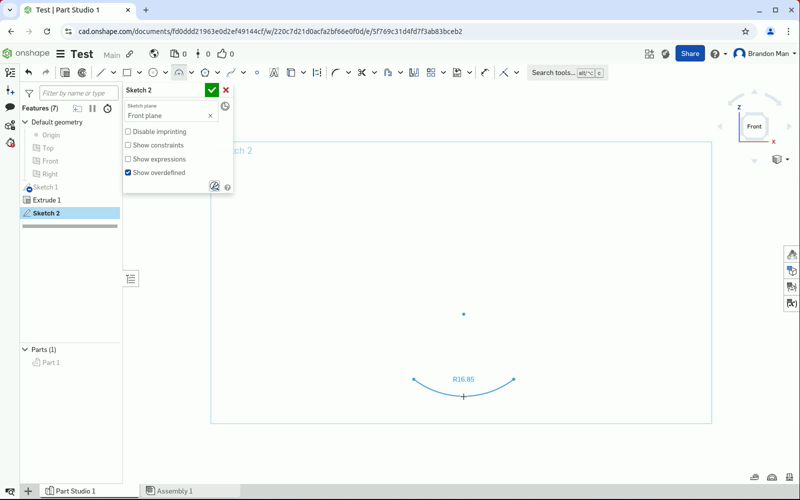
click(463, 396)
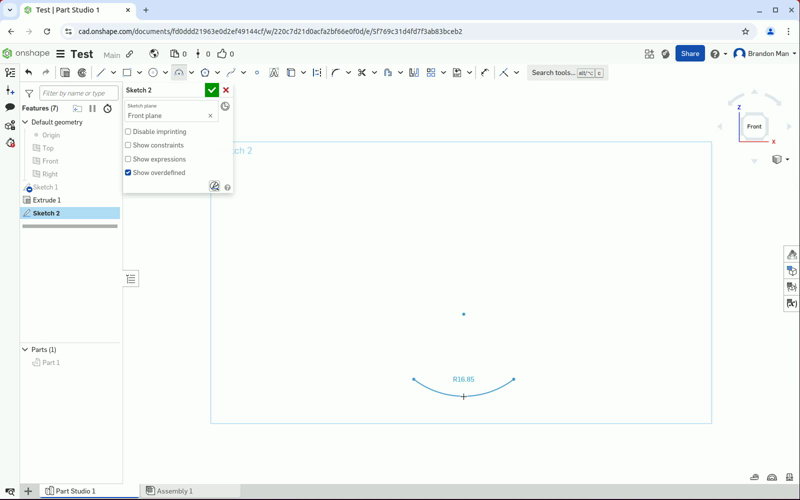
key_up(shift)
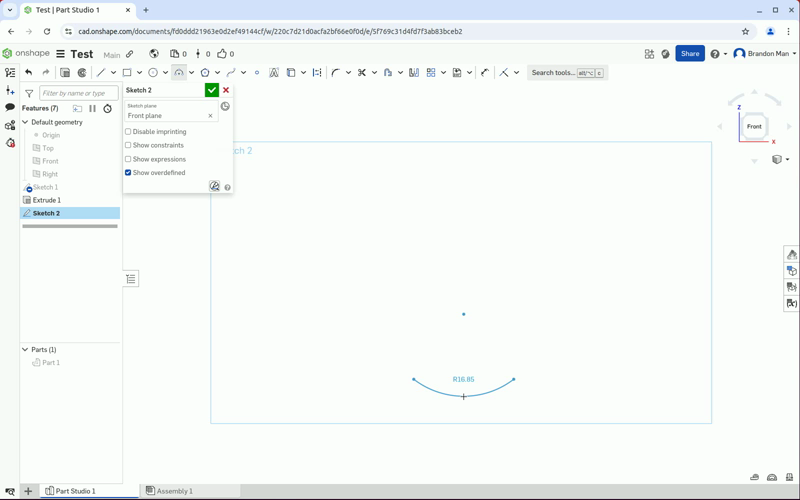
key(esc)
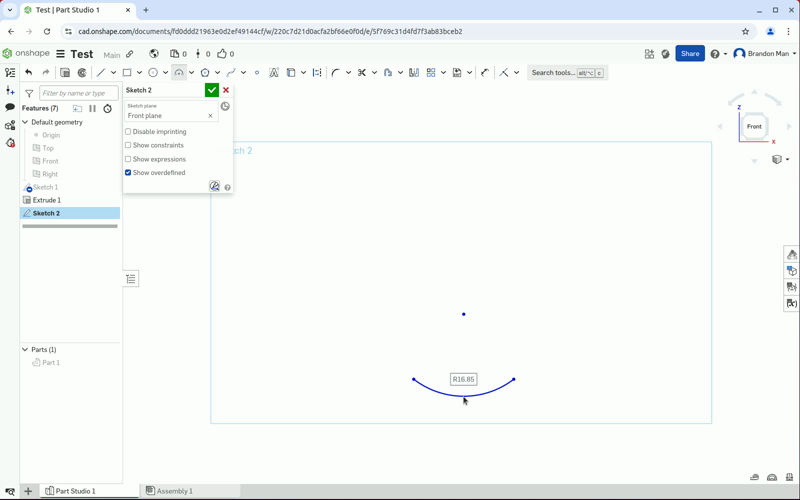
key(l)
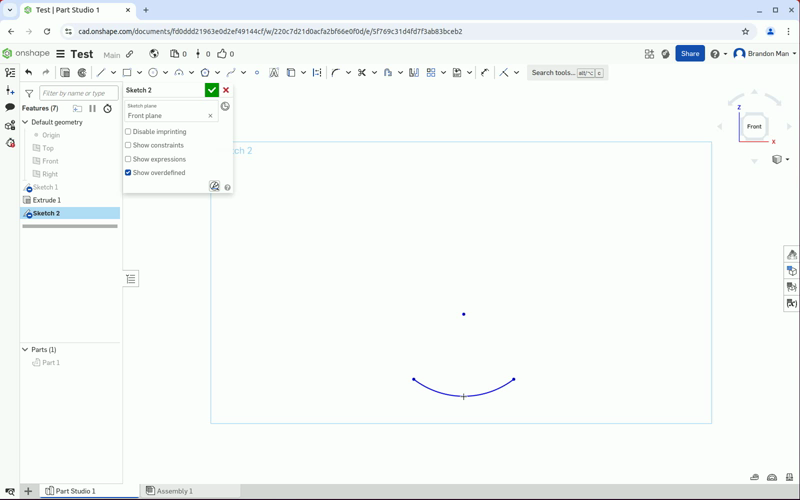
mouse_move(513, 379)
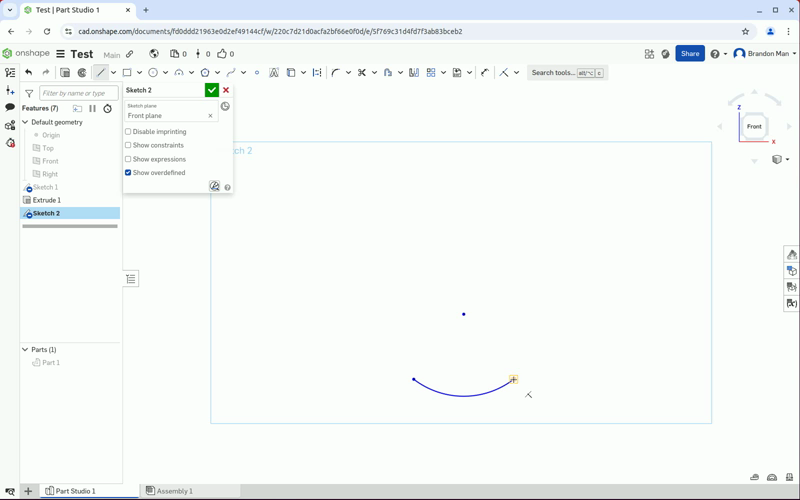
click(513, 379)
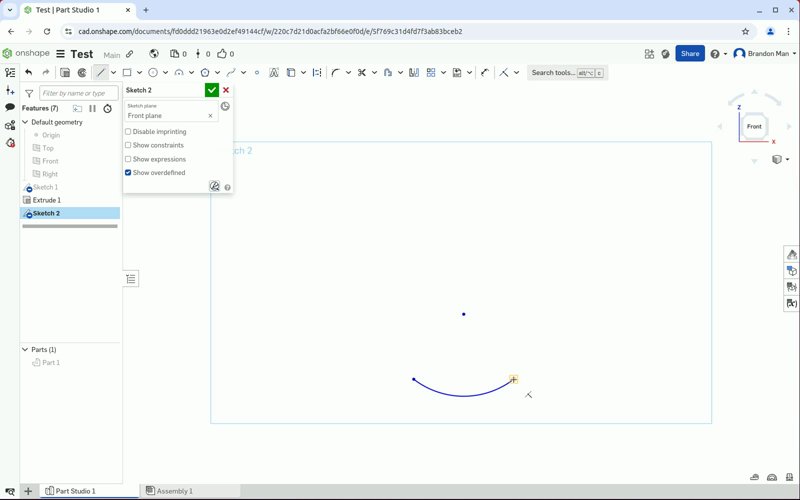
key_down(shift)
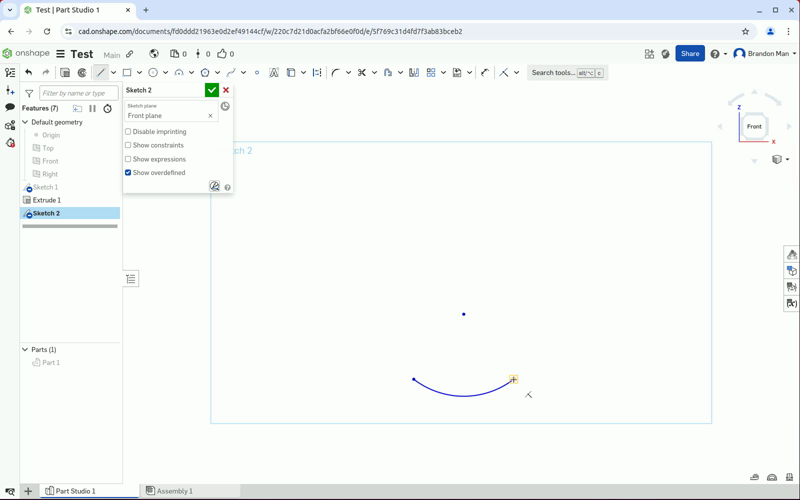
mouse_move(513, 302)
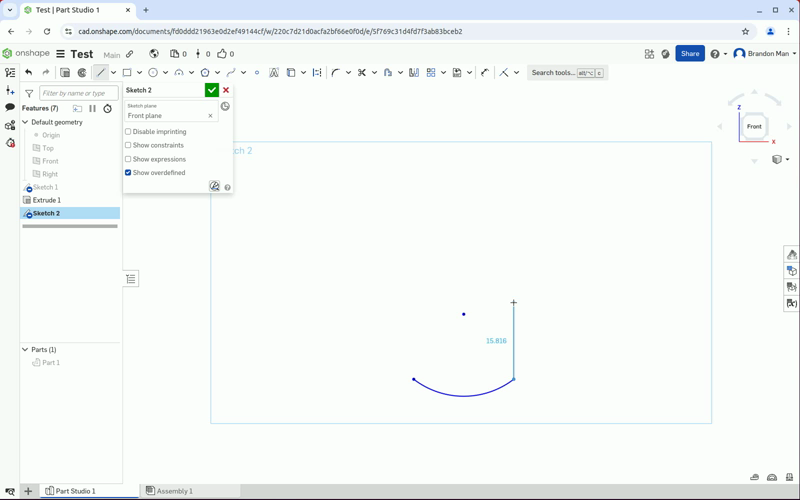
click(513, 302)
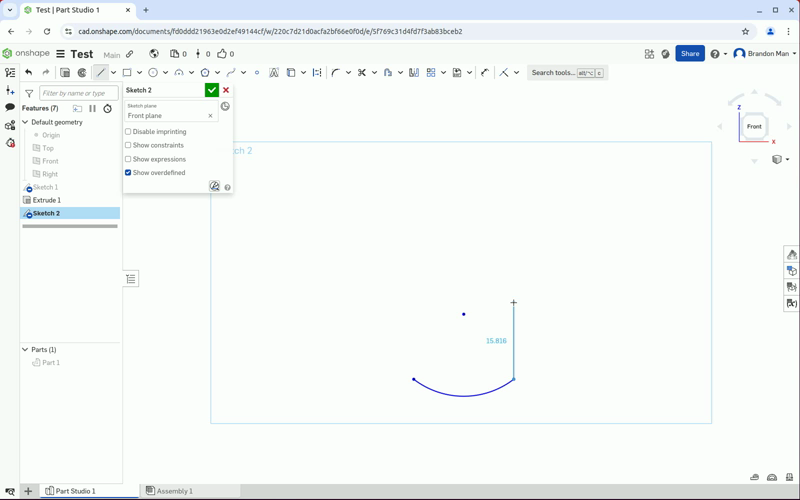
key_up(shift)
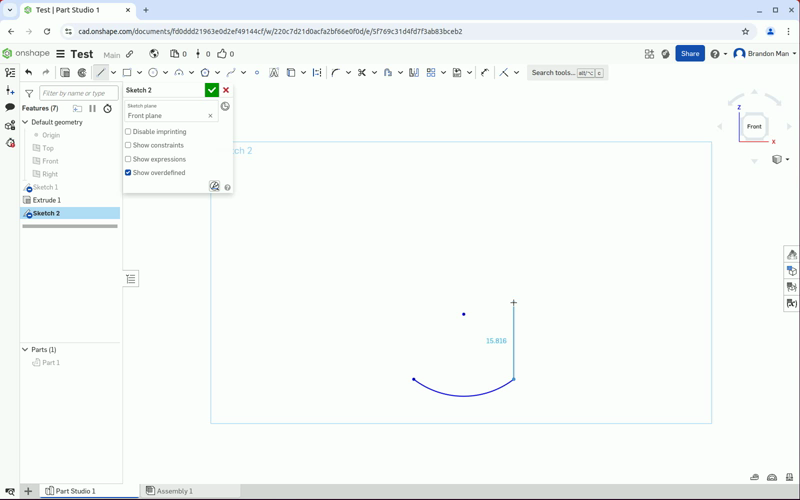
key(esc)
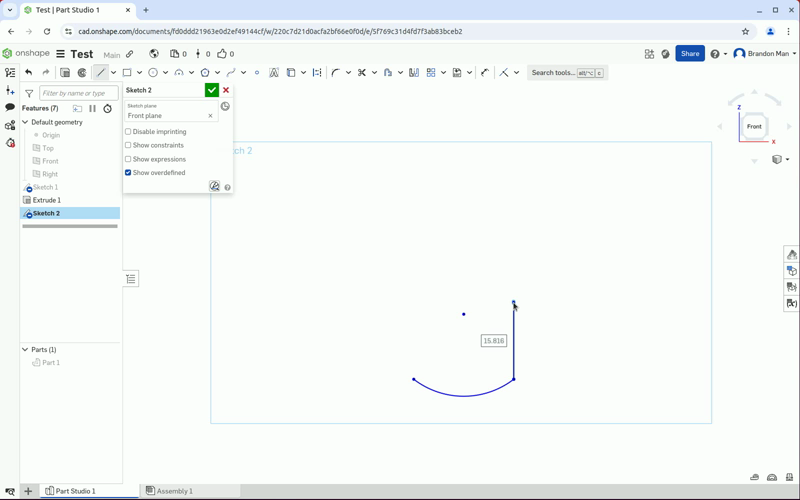
key(a)
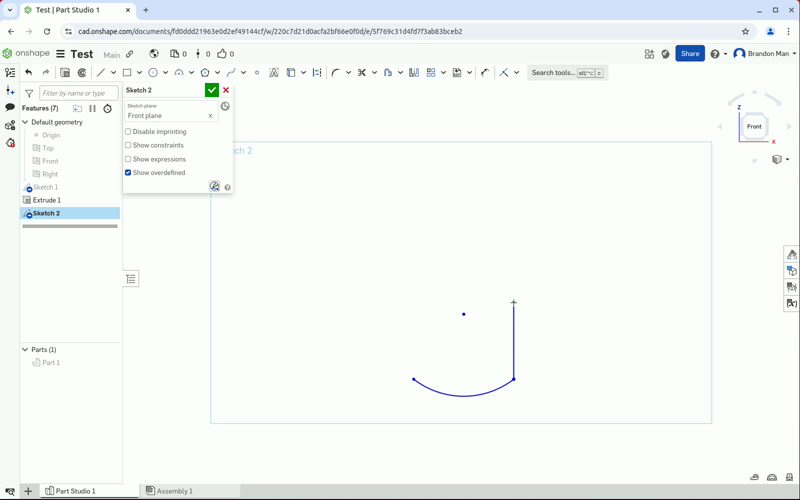
mouse_move(513, 302)
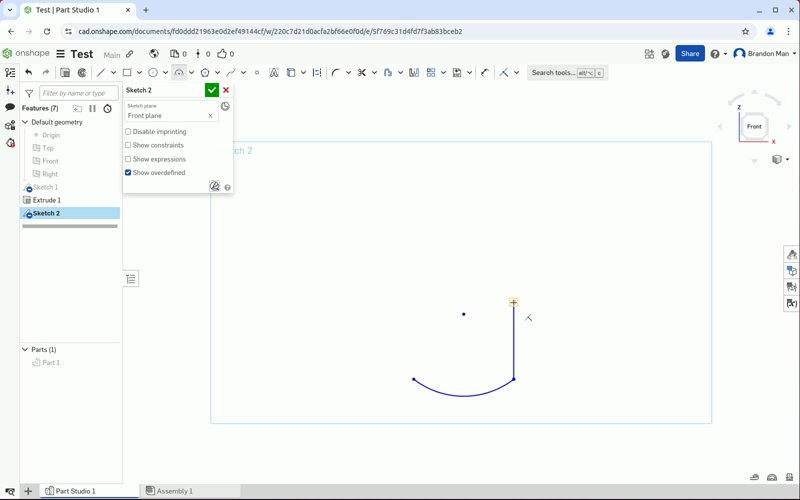
click(513, 302)
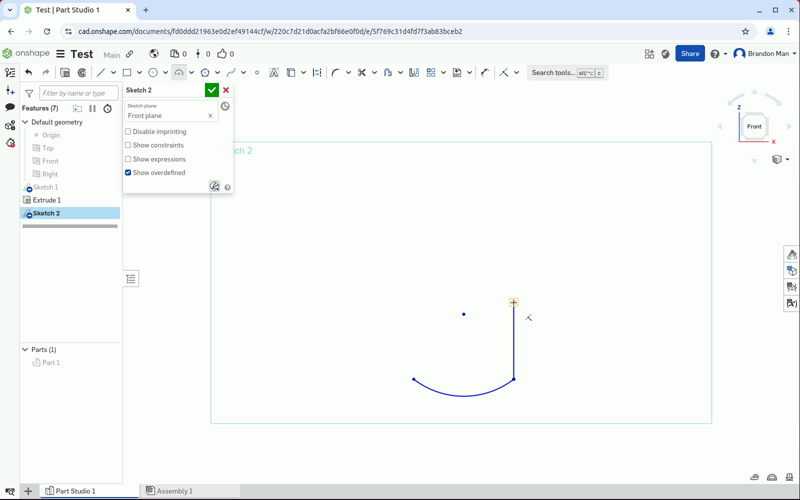
key_down(shift)
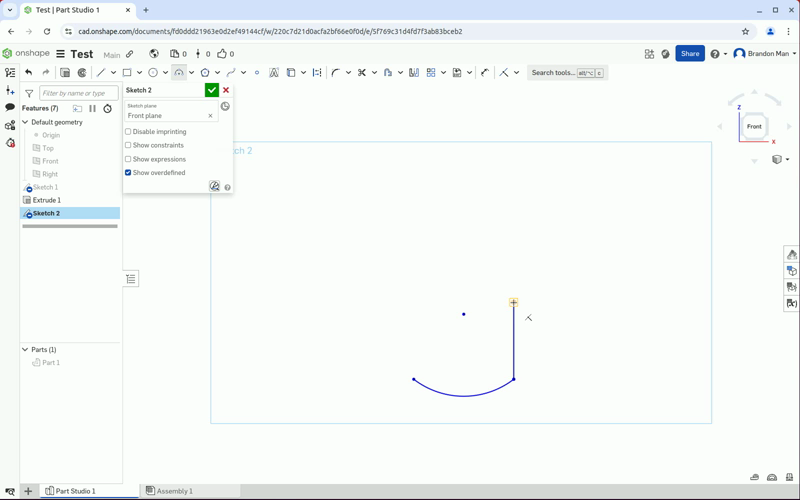
mouse_move(413, 302)
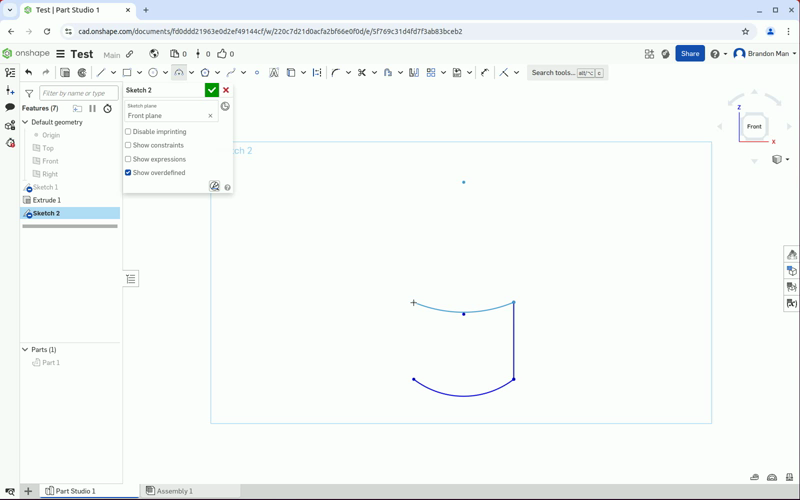
click(413, 302)
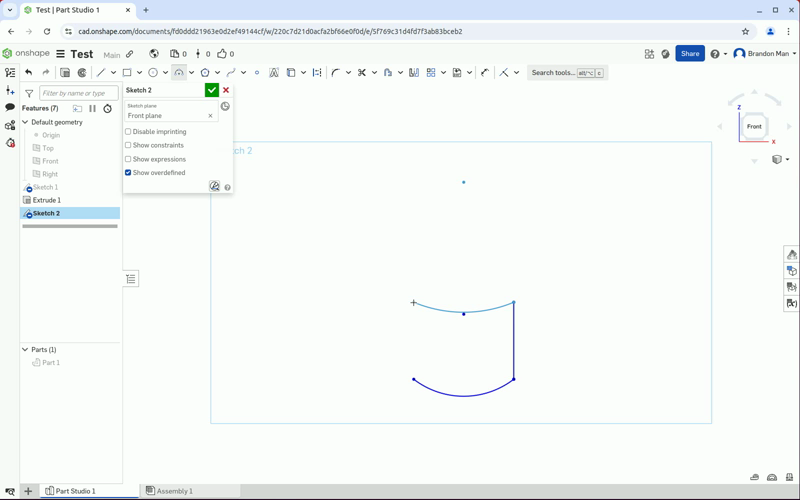
mouse_move(463, 318)
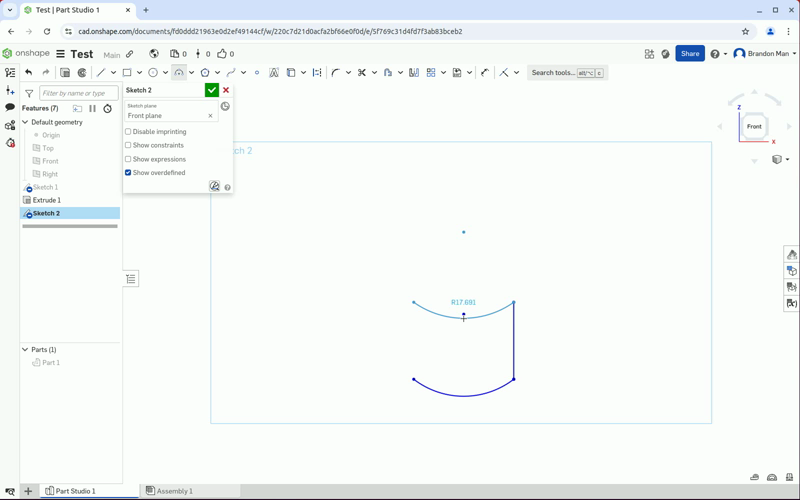
click(463, 318)
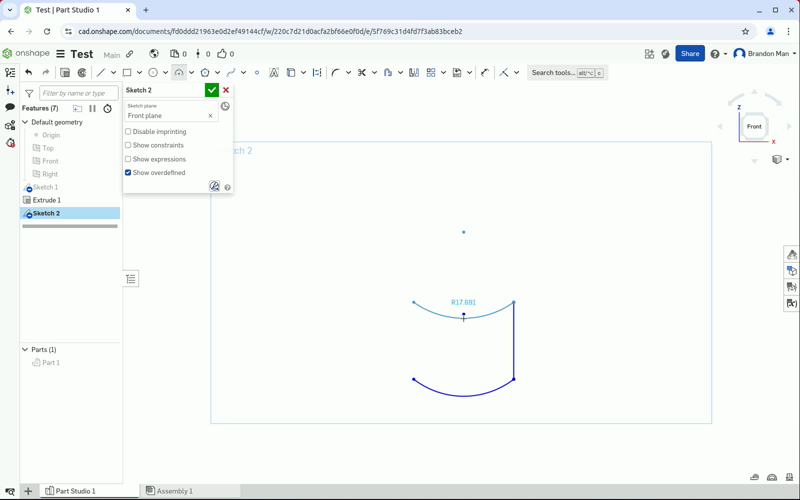
key_up(shift)
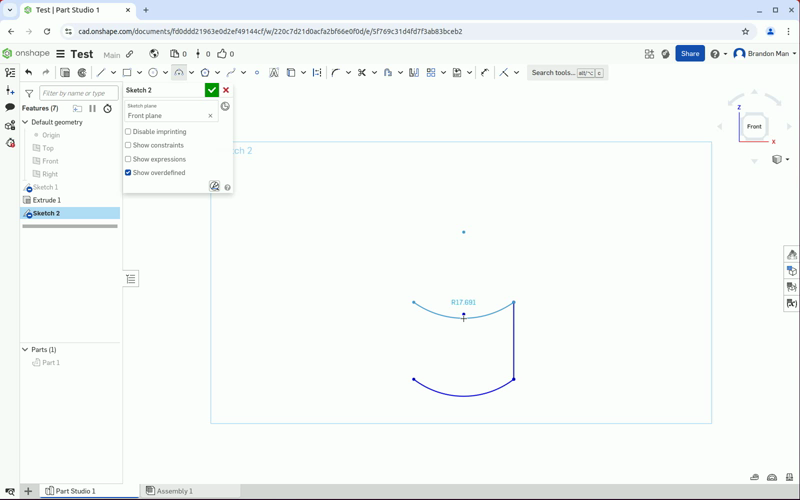
key(esc)
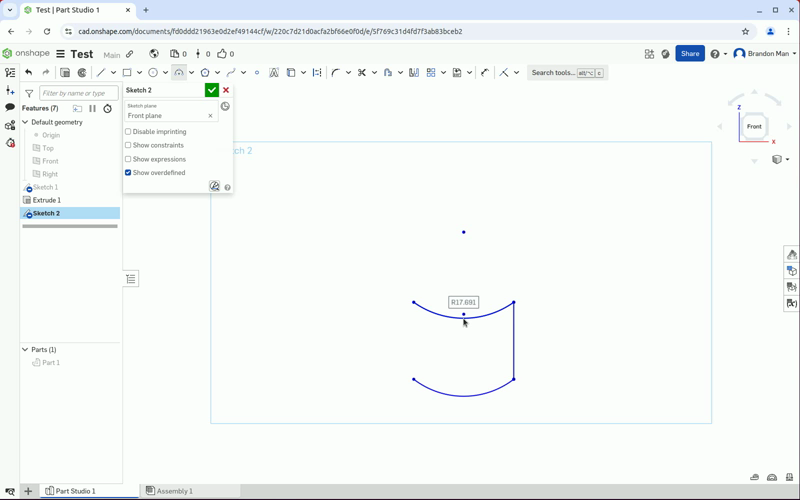
key(l)
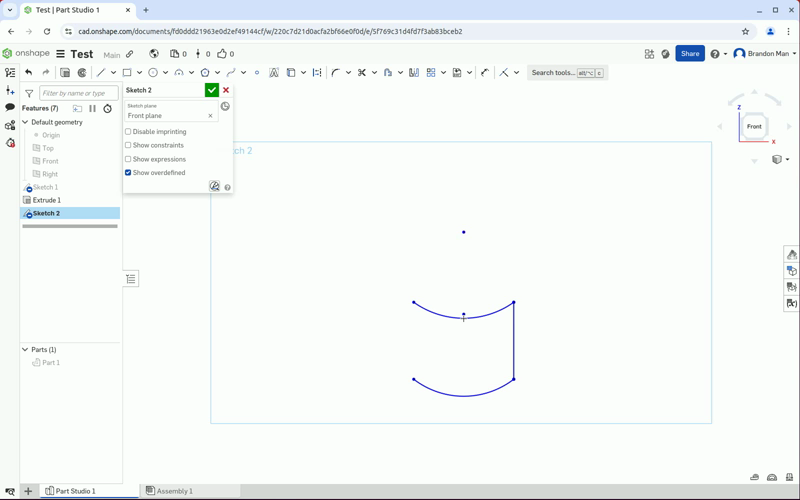
mouse_move(413, 302)
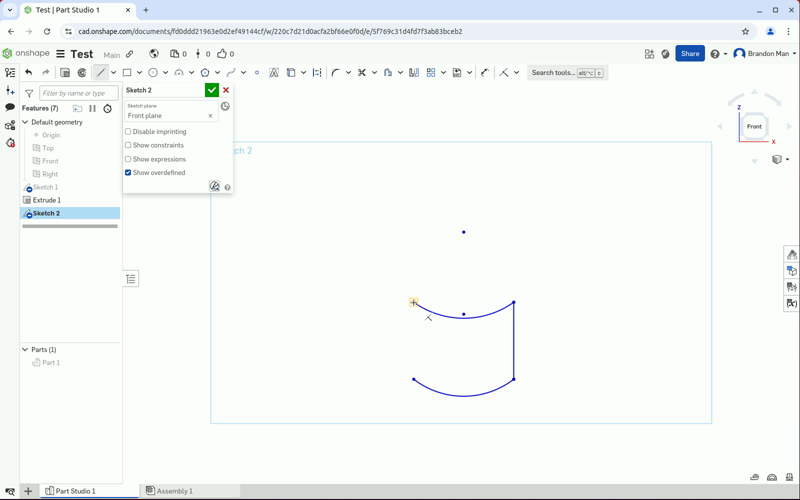
click(413, 302)
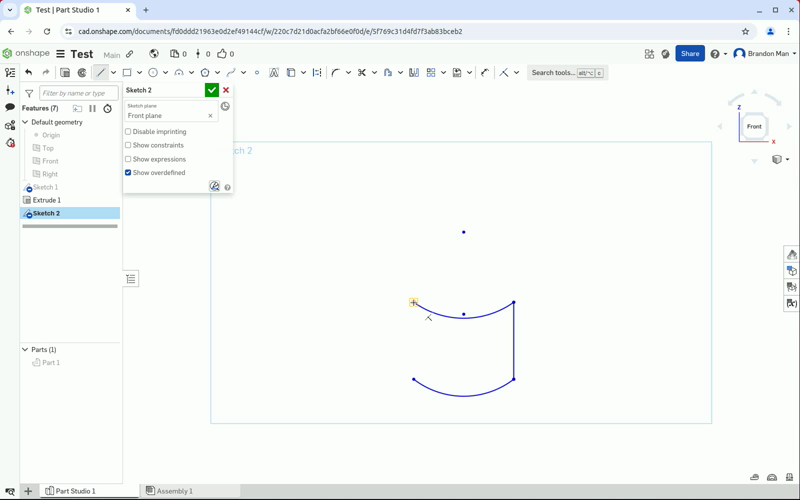
key_down(shift)
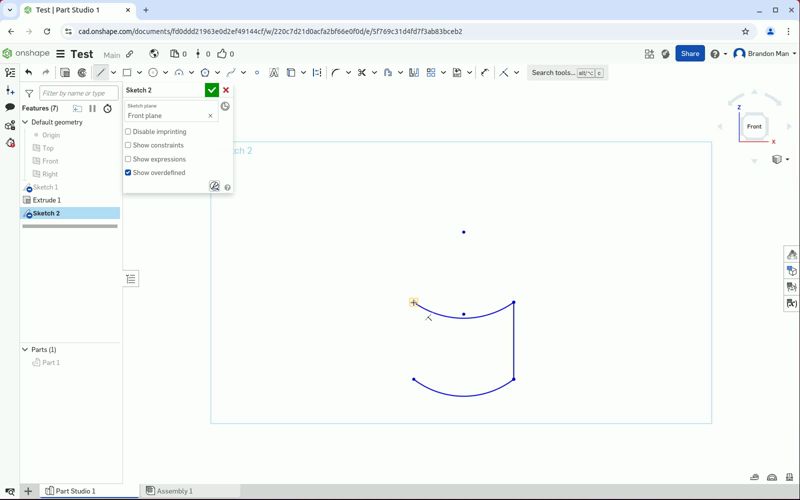
mouse_move(413, 379)
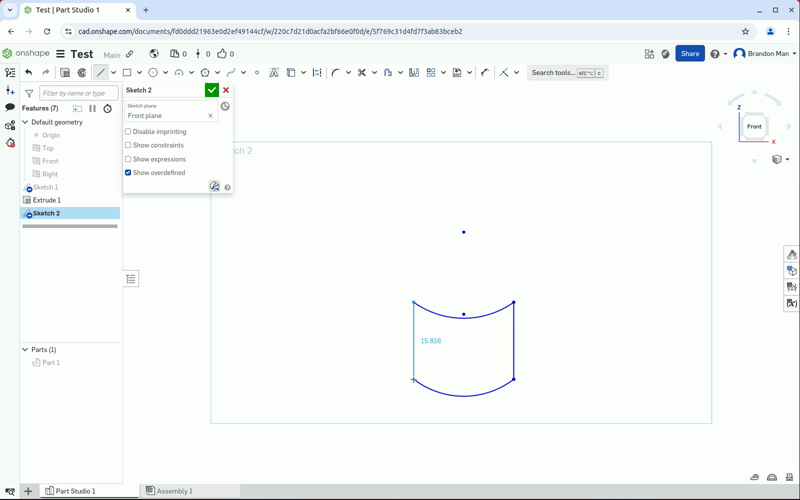
key_up(shift)
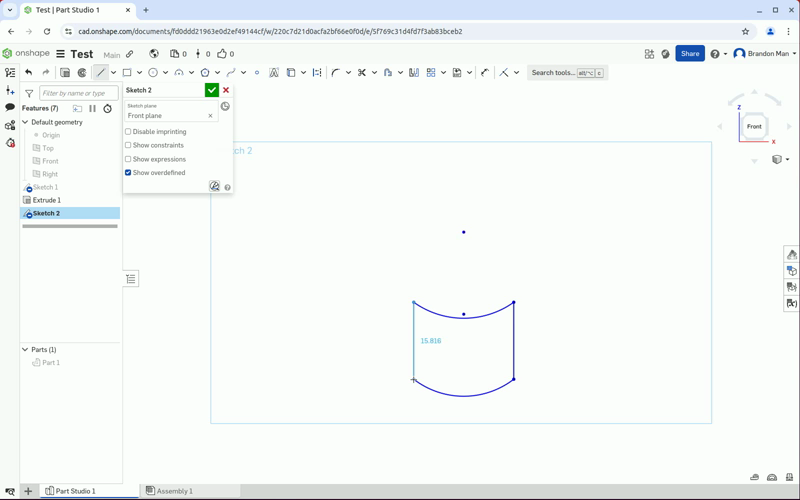
click(413, 379)
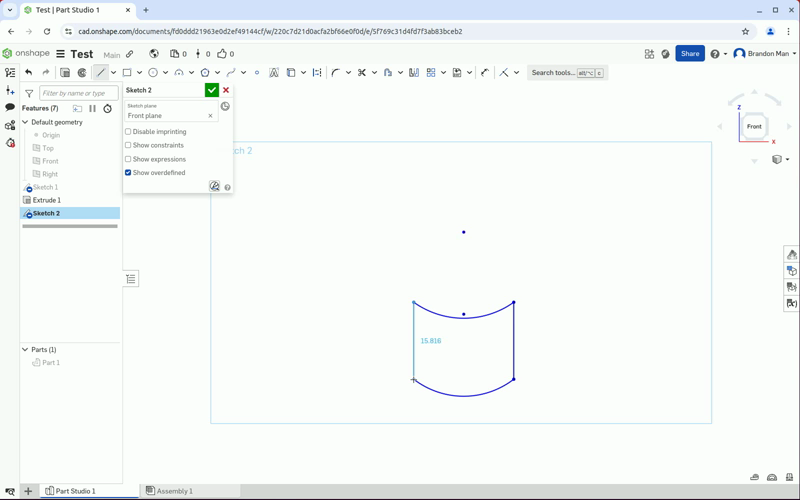
key(esc)
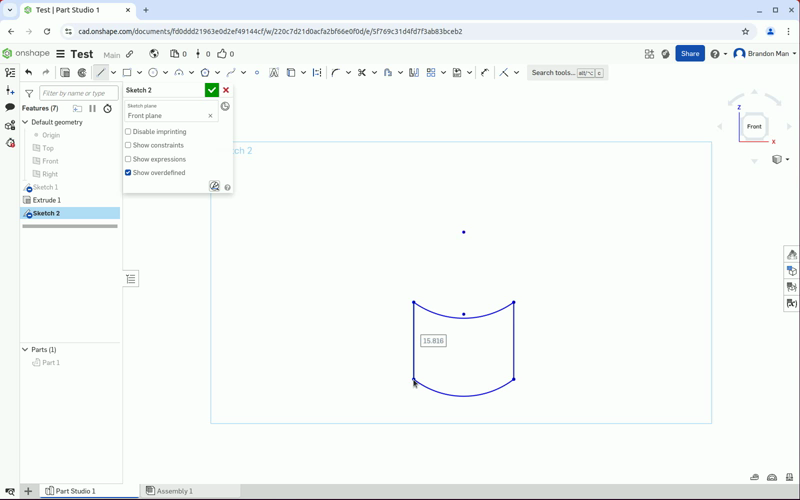
mouse_move(441, 362)
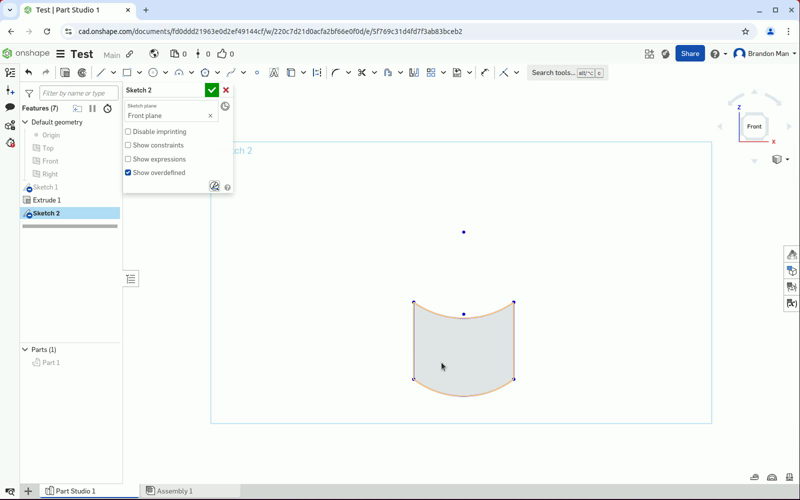
click(441, 362)
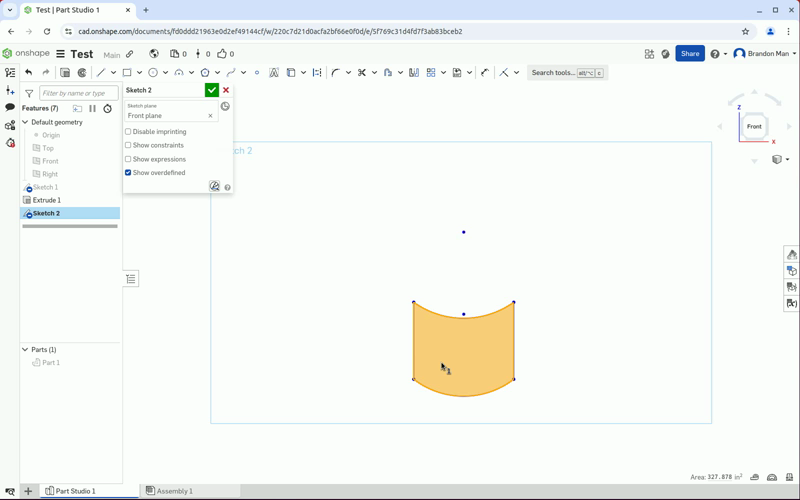
mouse_move(73, 352)
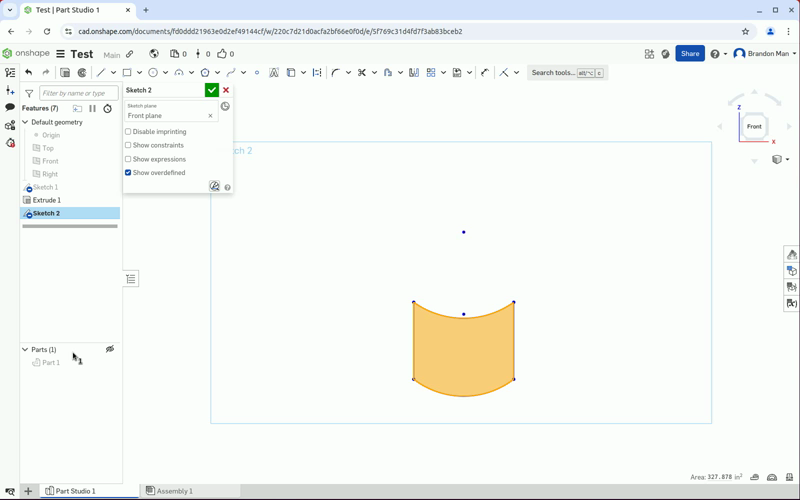
key(shift+y)
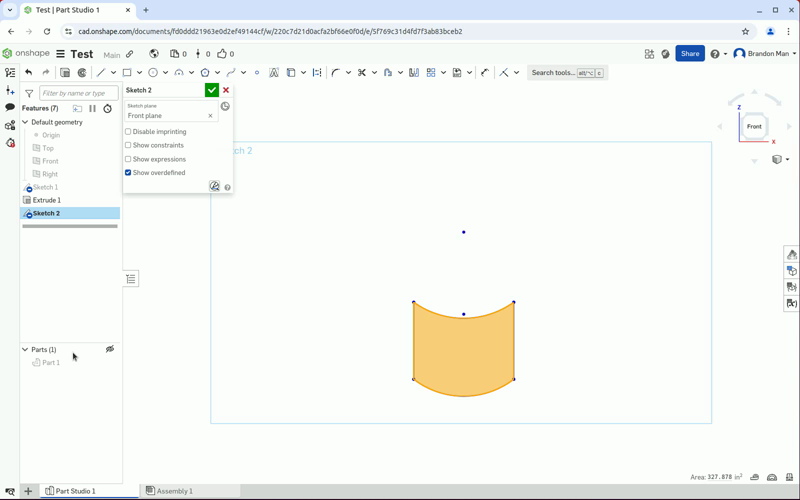
key(shift+e)
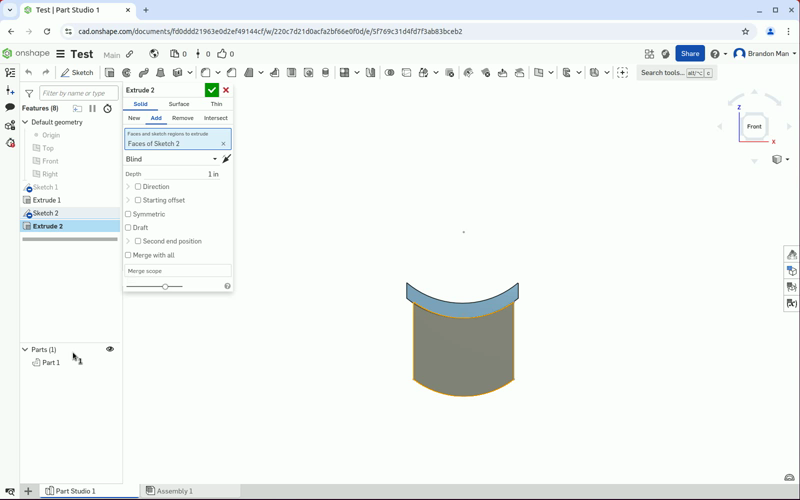
mouse_move(143, 106)
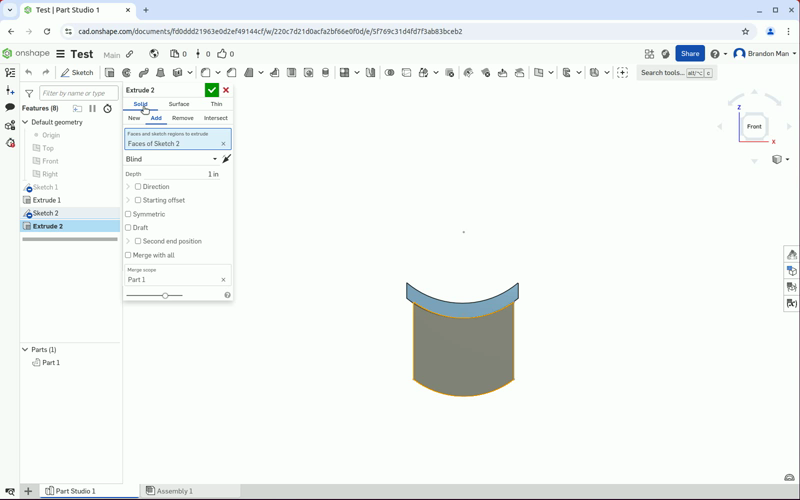
click(143, 106)
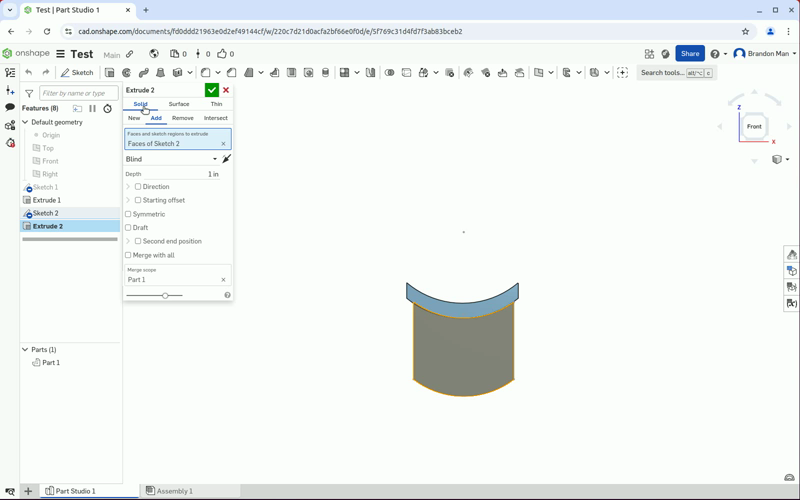
mouse_move(137, 120)
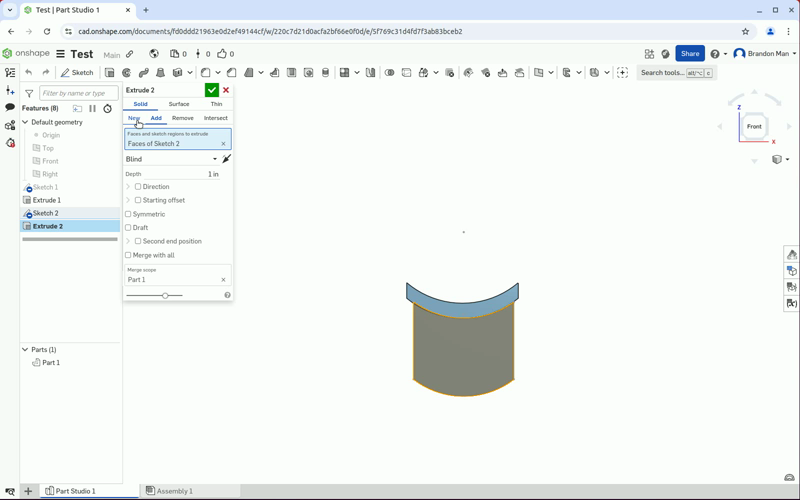
click(137, 120)
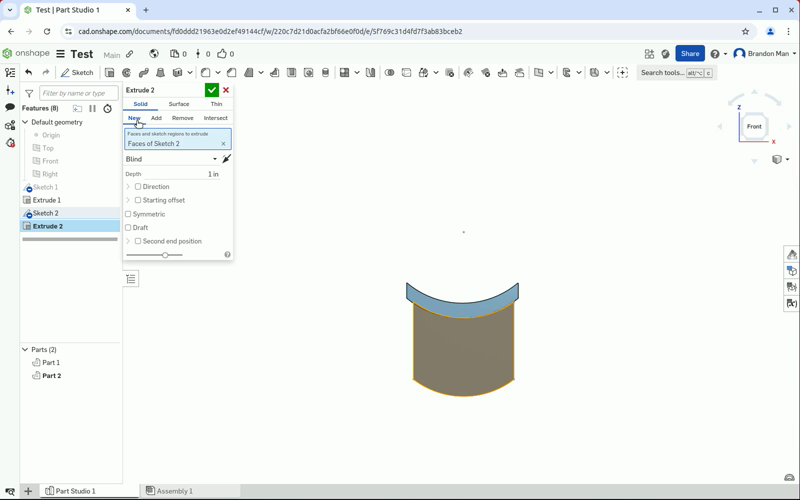
key(tab, 4)
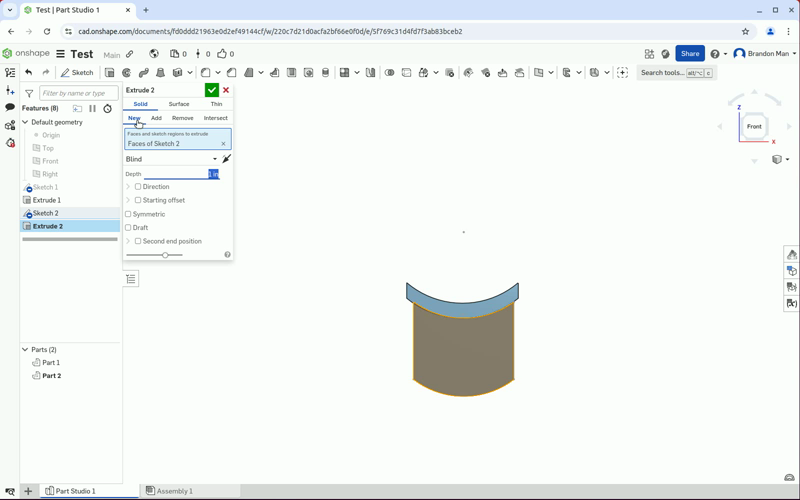
text(3.129)
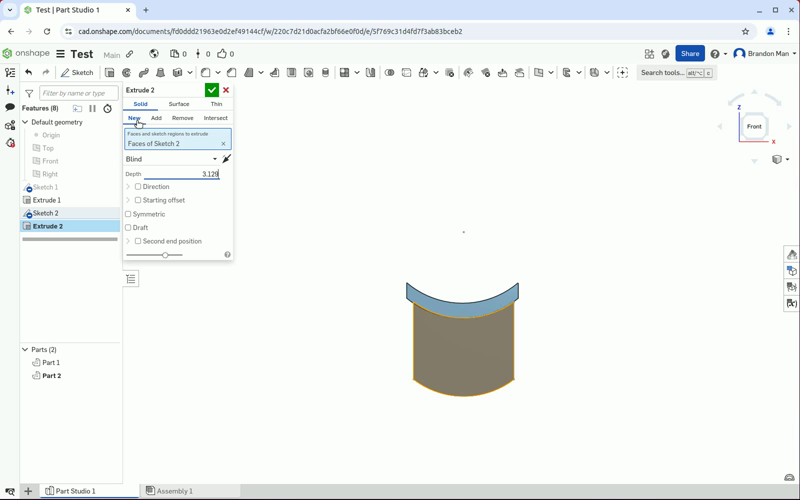
key(enter)
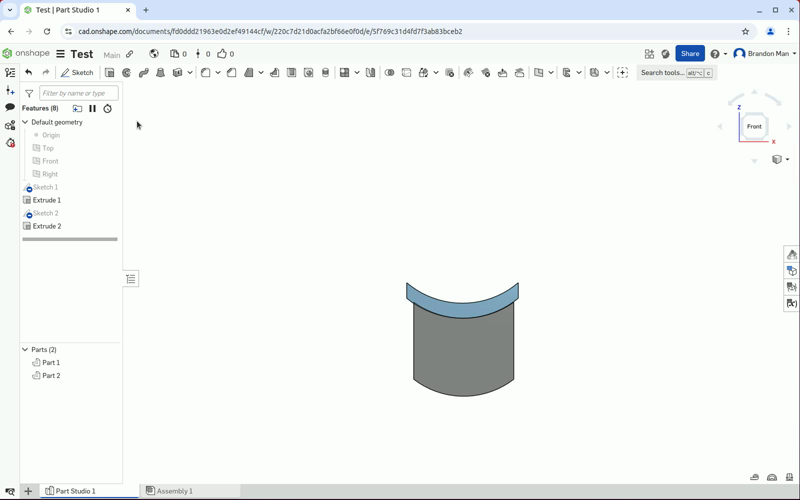
key(shift+h)
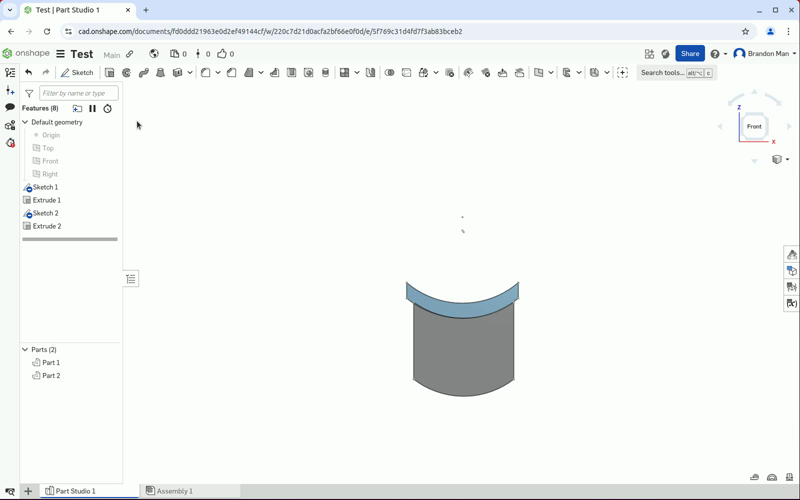
key(shift+h)
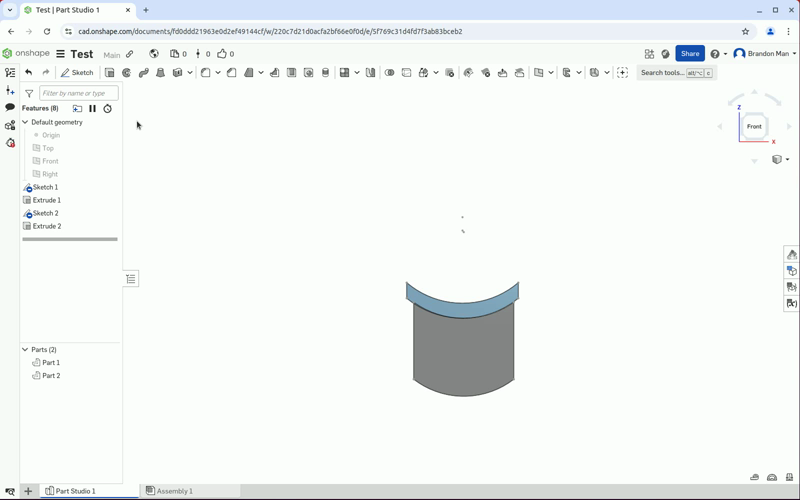
key(shift+7)
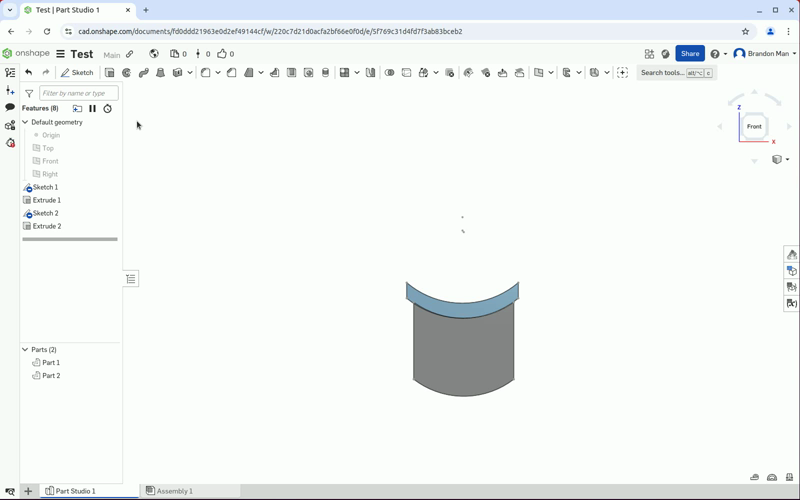
key(left, 2)
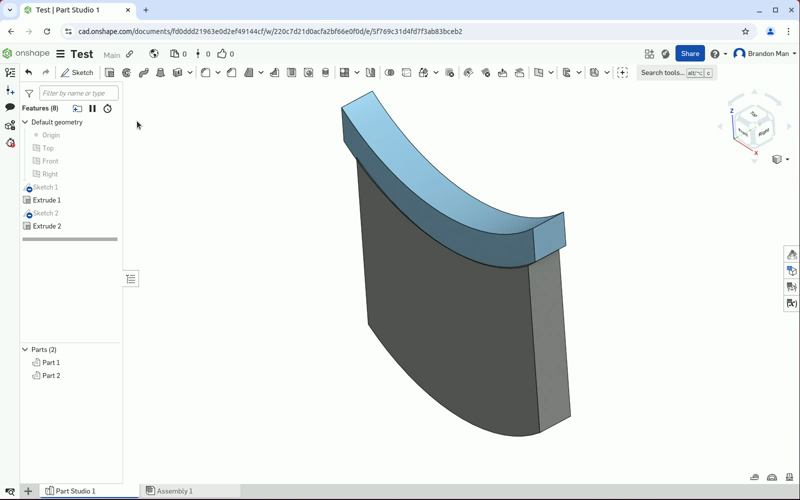
key(down, 2)
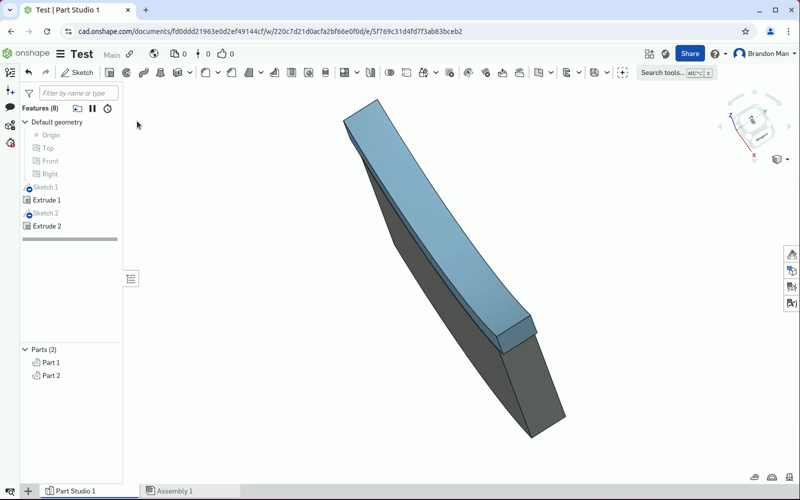
key(up, 2)
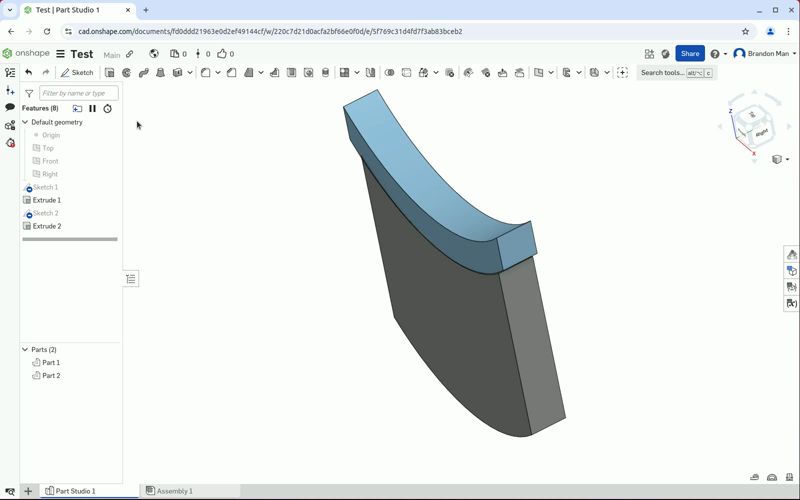
key(right, 2)
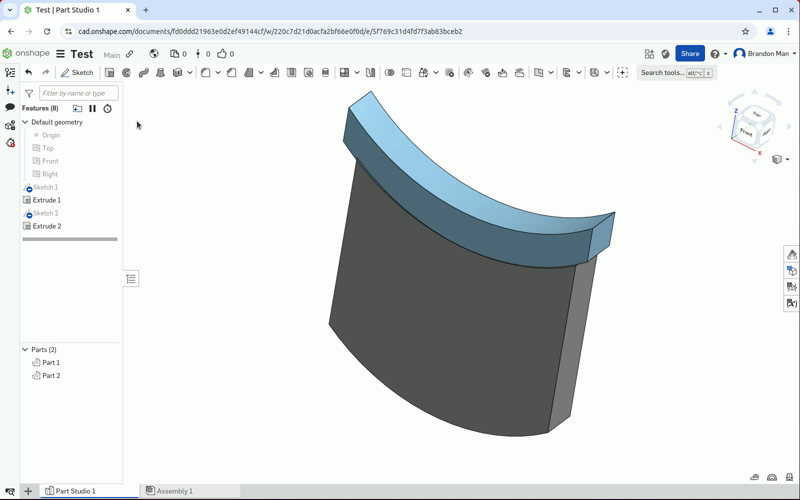
mouse_move(73, 189)
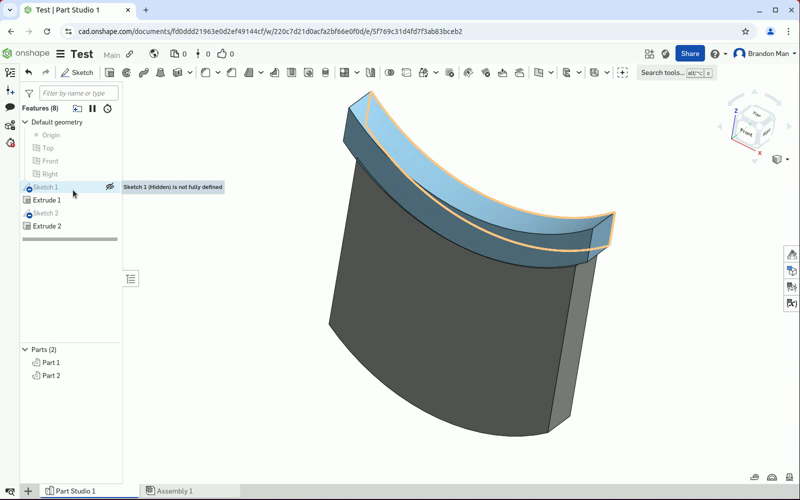
click(73, 189)